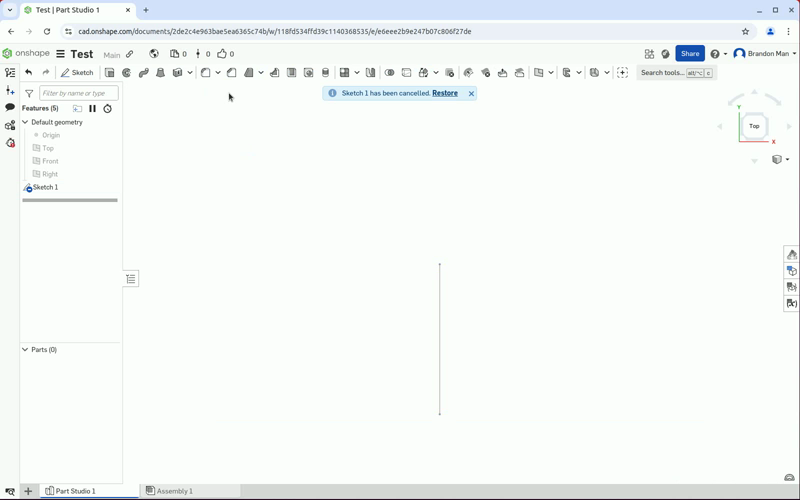
key(shift+h)
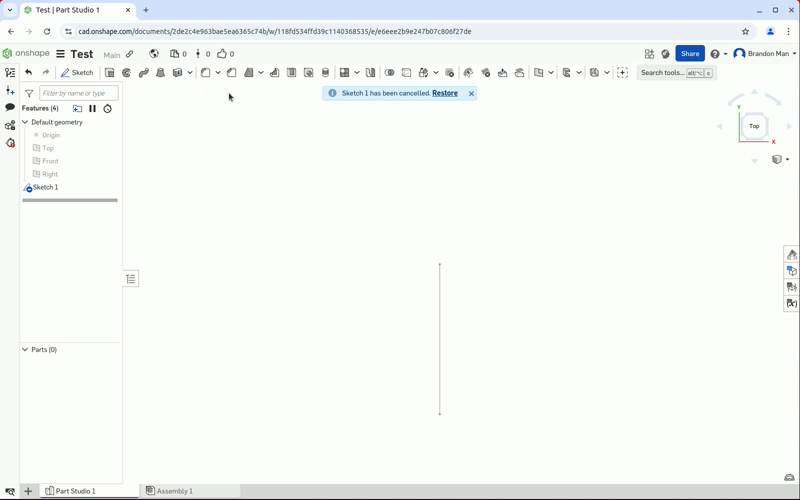
key(shift+s)
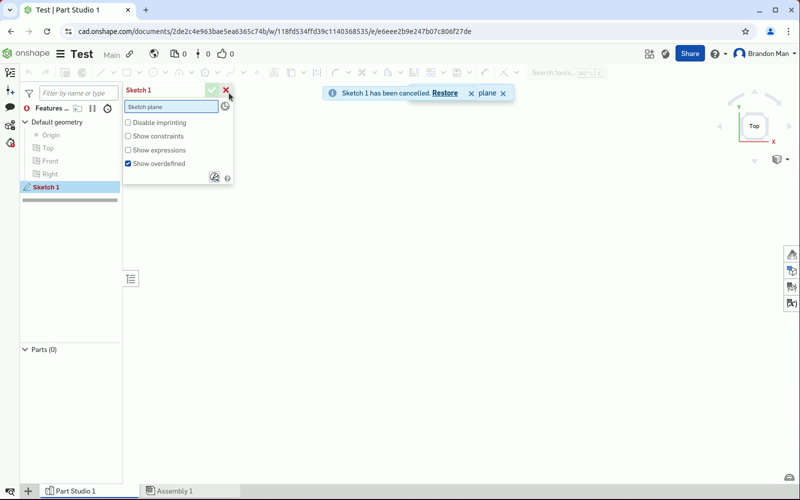
mouse_move(73, 150)
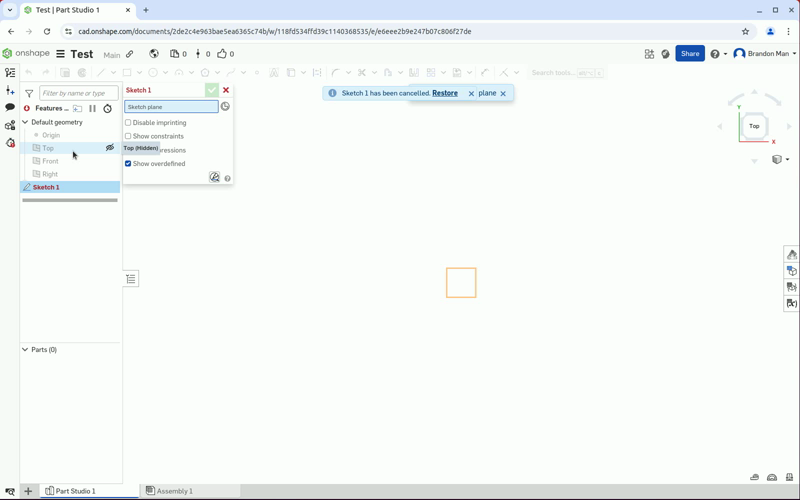
click(73, 150)
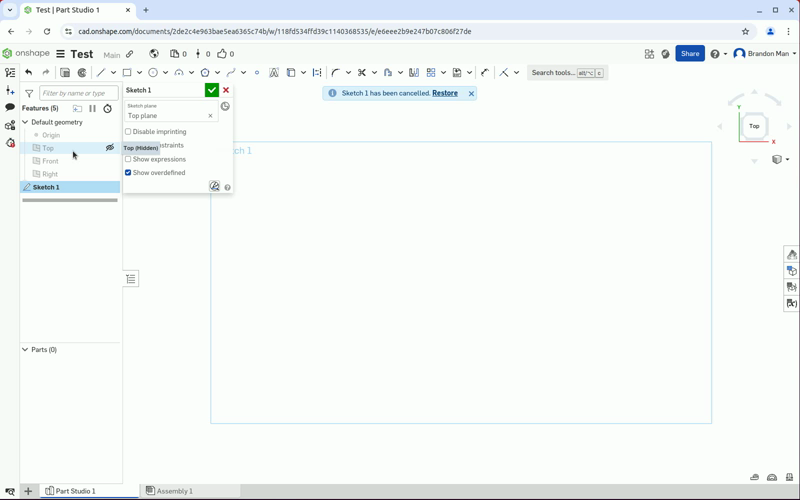
mouse_move(73, 352)
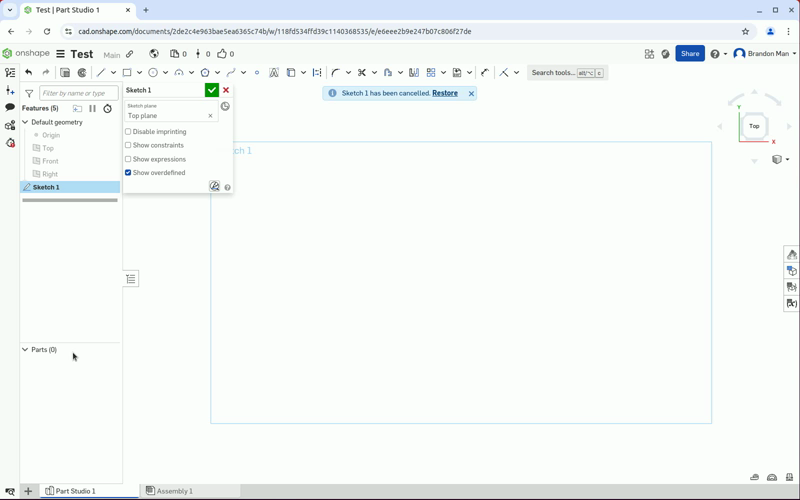
key(y)
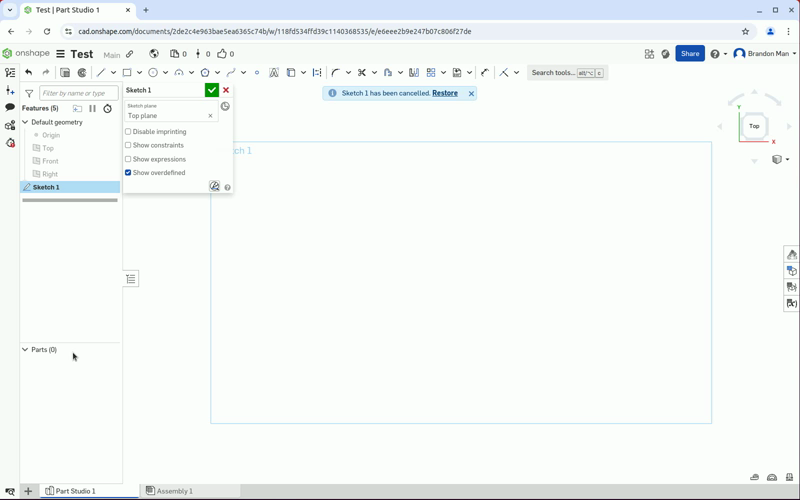
key(l)
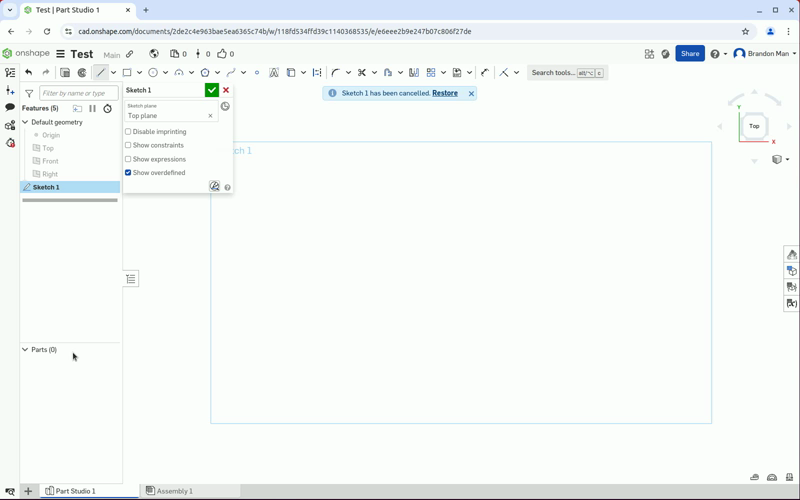
key_down(shift)
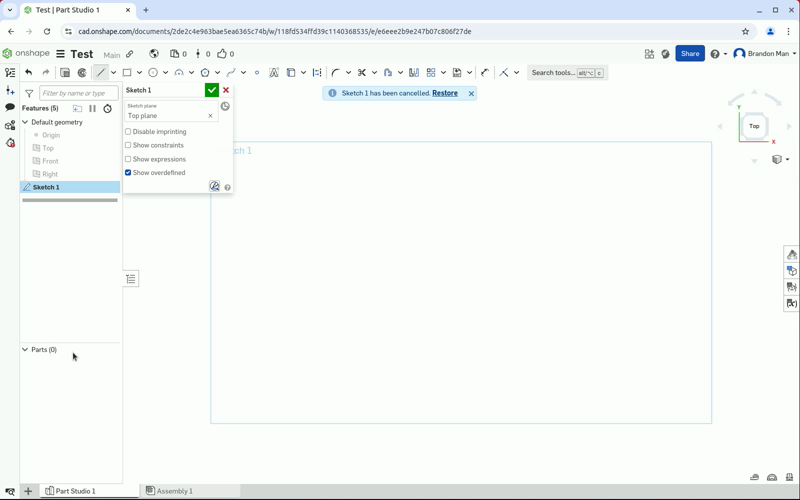
mouse_move(350, 393)
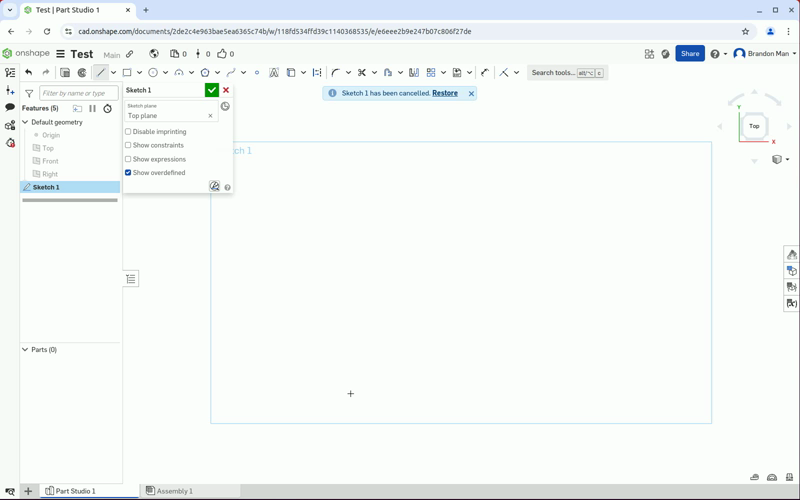
click(350, 393)
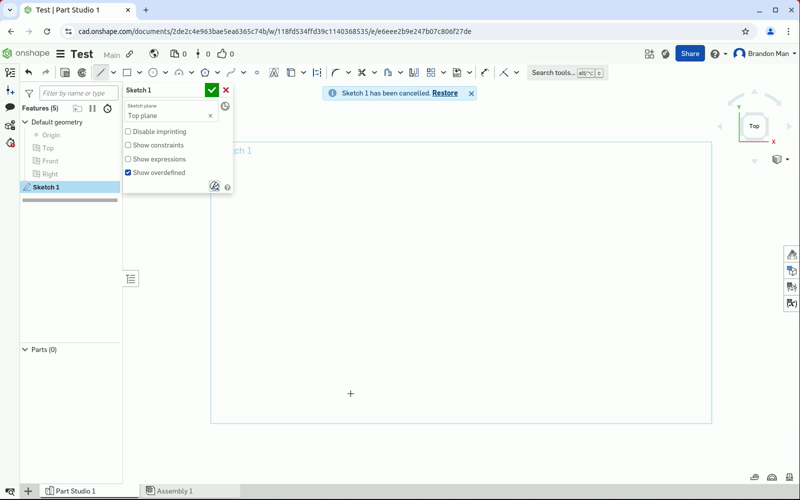
key_up(shift)
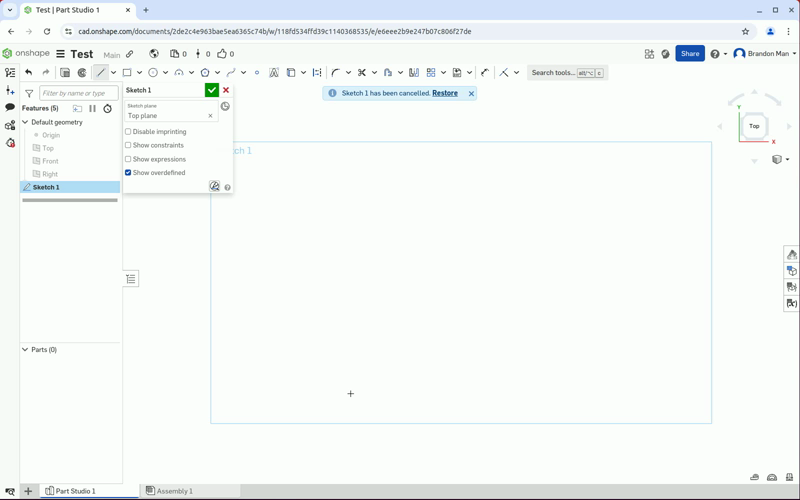
key_down(shift)
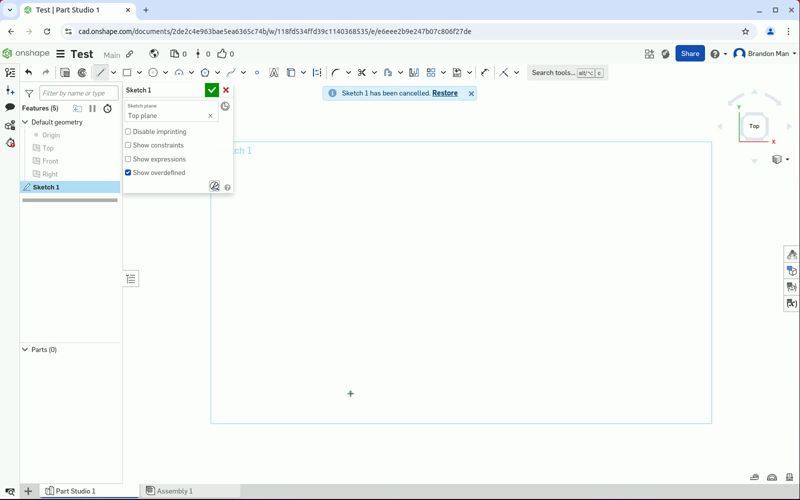
mouse_move(570, 393)
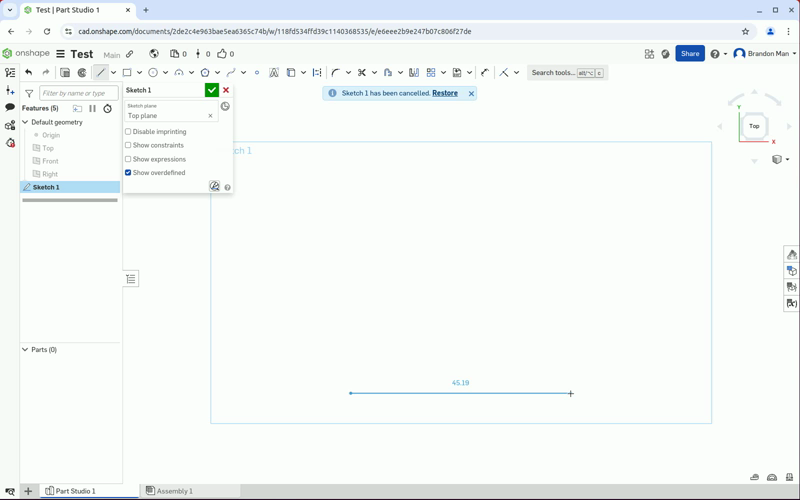
click(570, 393)
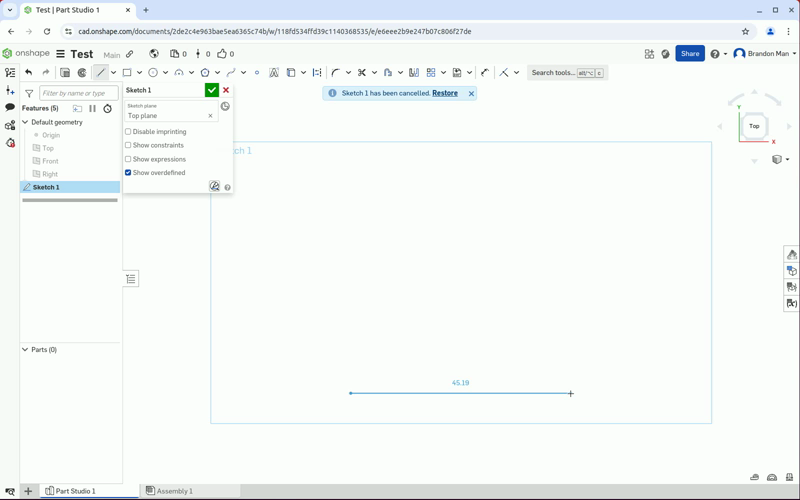
key_up(shift)
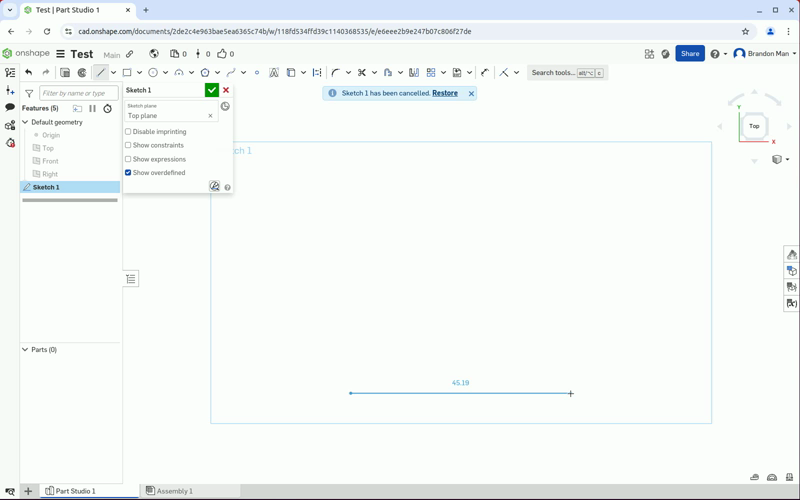
key_down(shift)
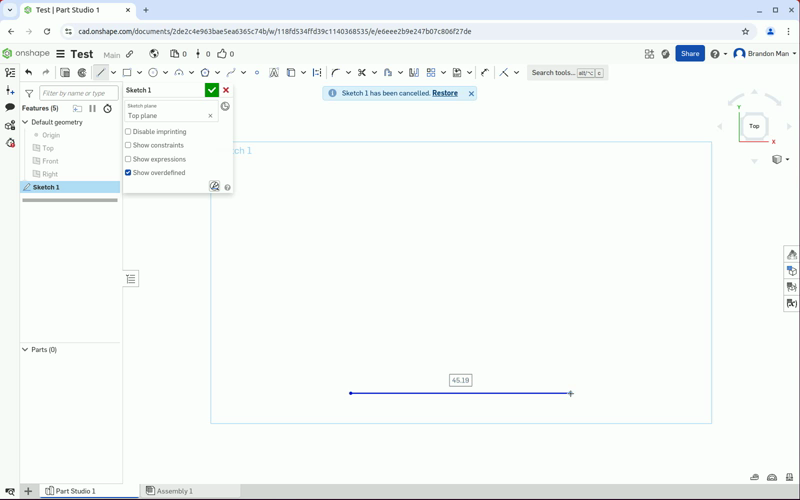
mouse_move(570, 172)
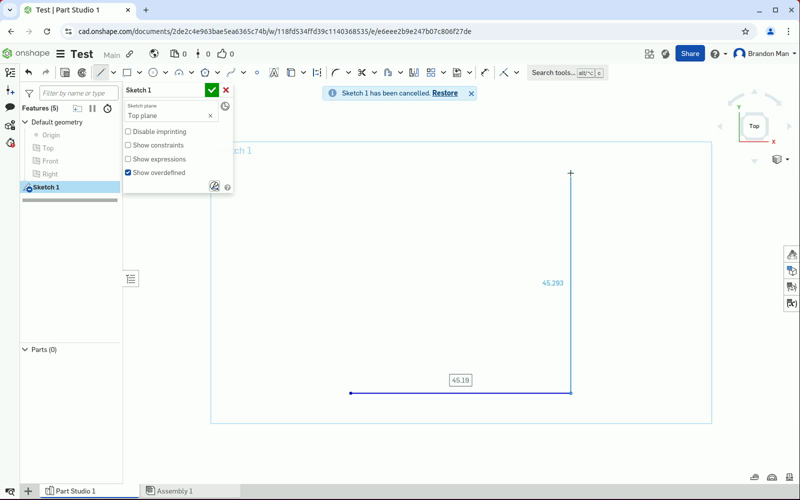
click(570, 172)
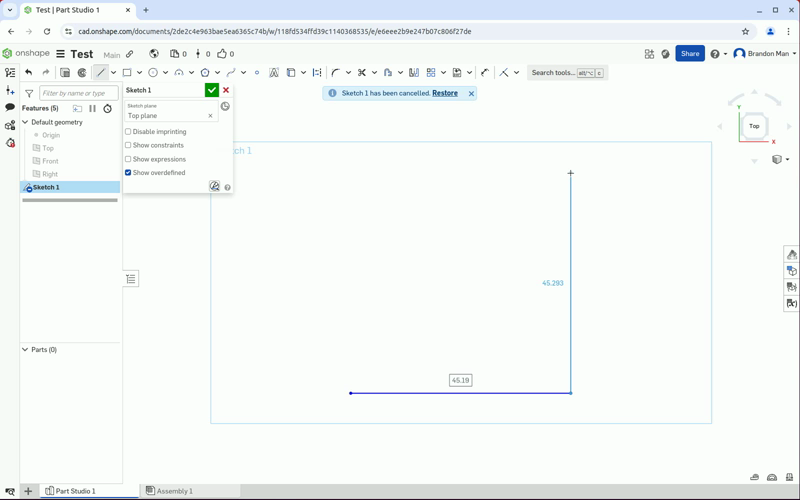
key_up(shift)
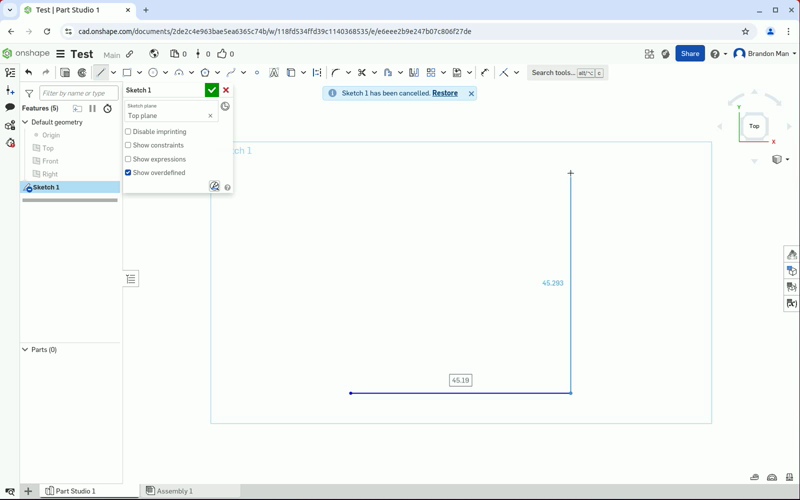
key_down(shift)
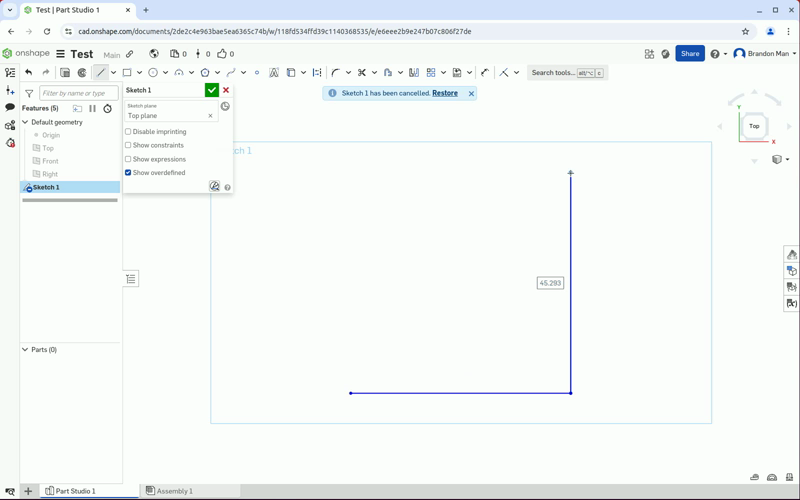
mouse_move(350, 172)
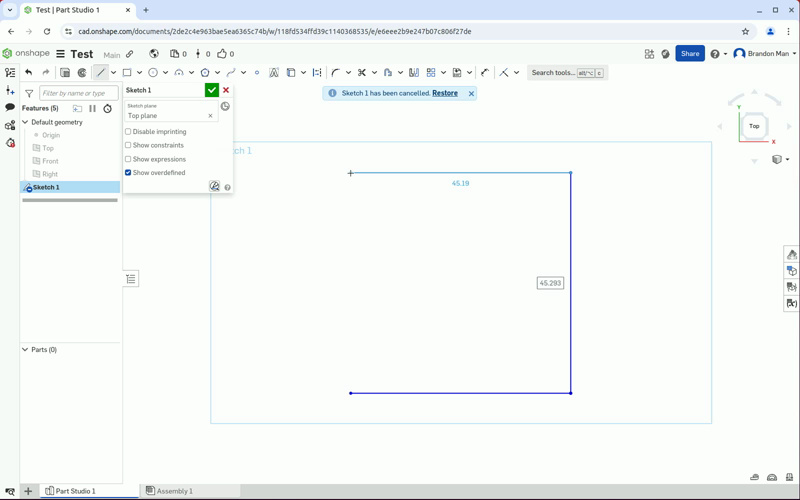
click(350, 172)
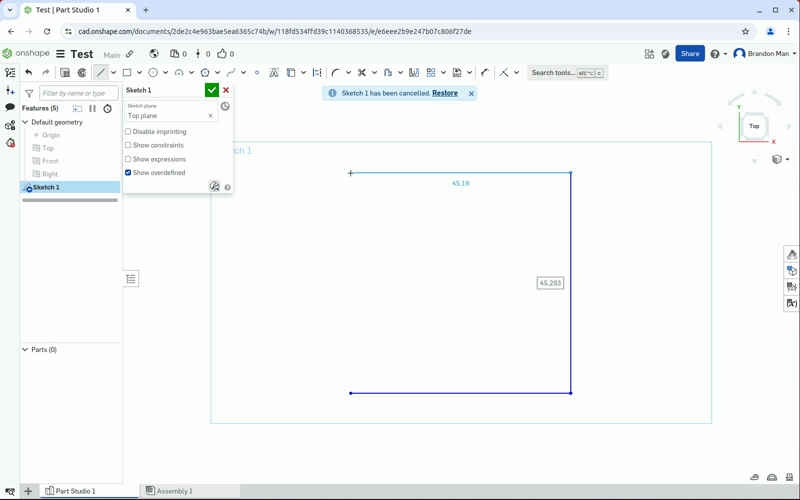
key_up(shift)
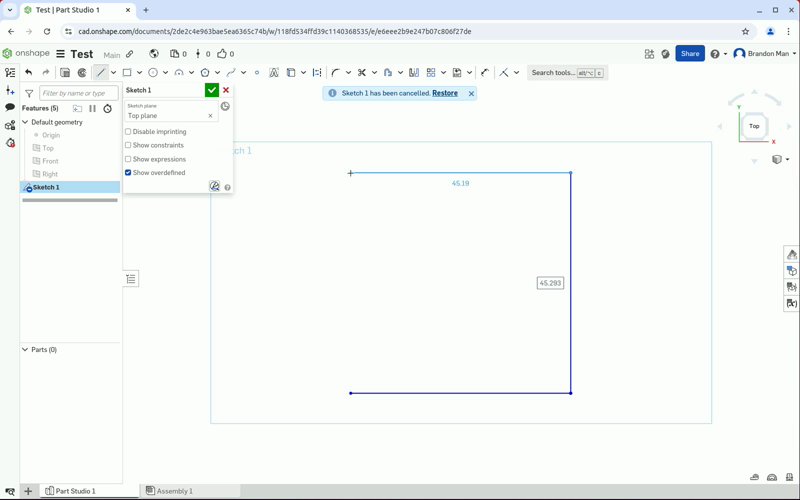
key_down(shift)
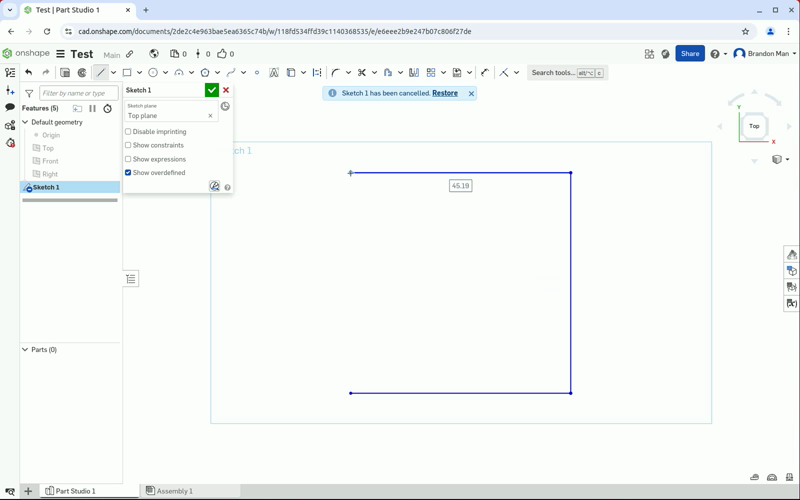
mouse_move(350, 393)
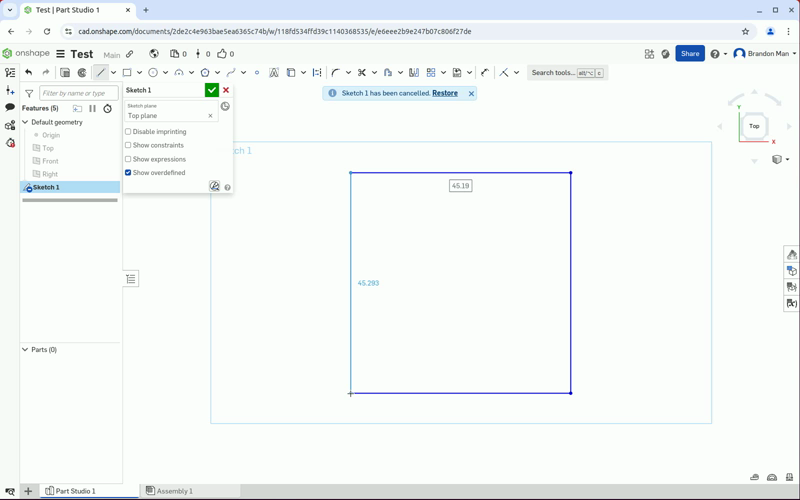
key_up(shift)
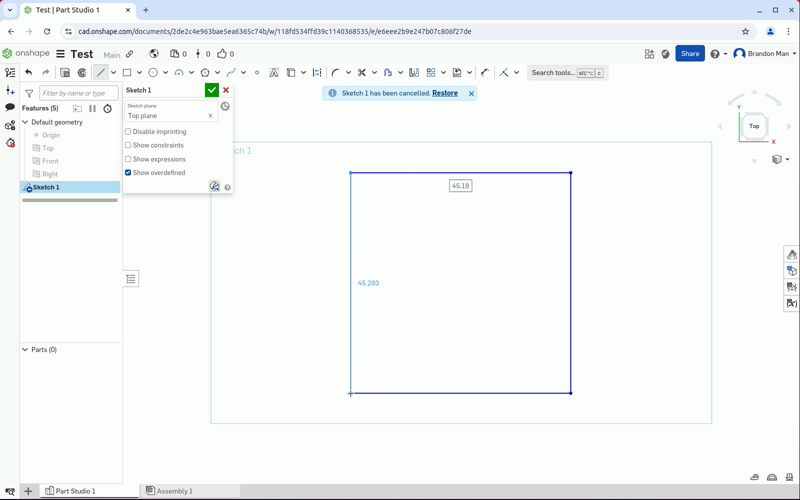
click(350, 393)
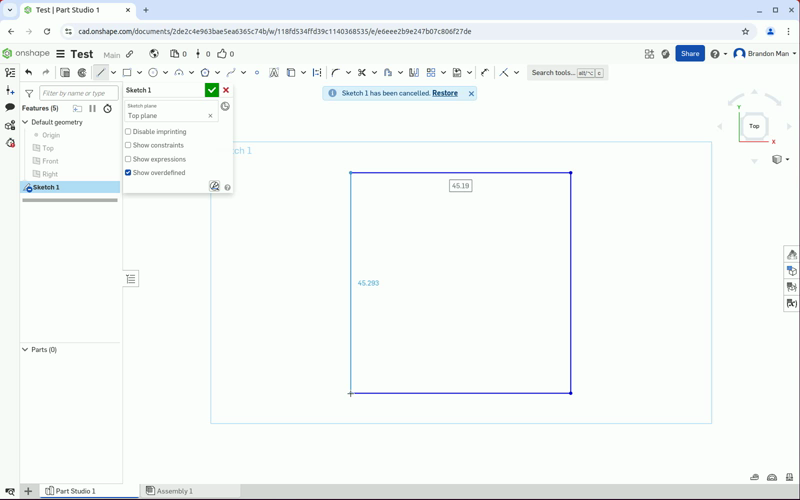
key(esc)
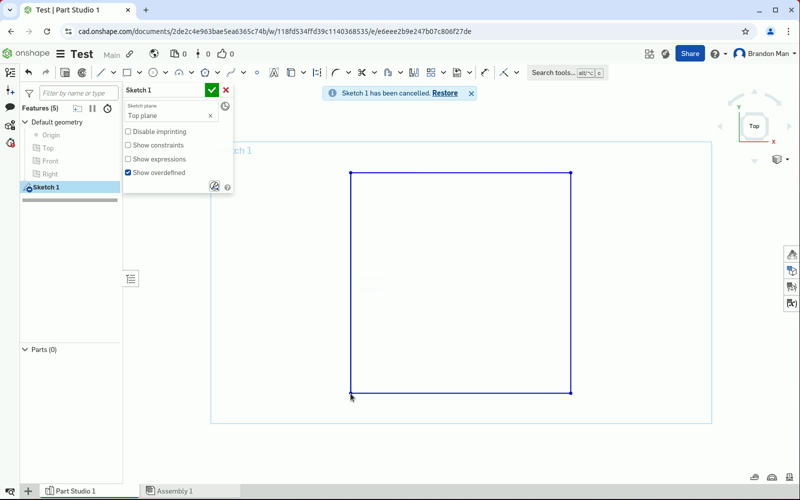
mouse_move(402, 328)
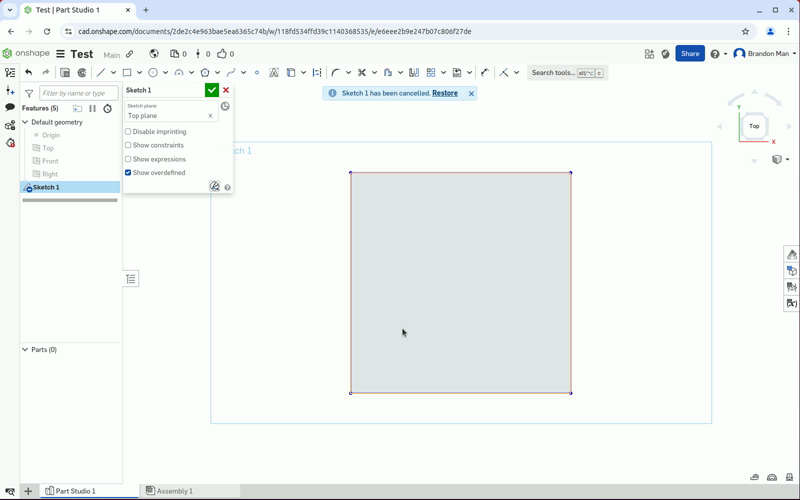
click(402, 328)
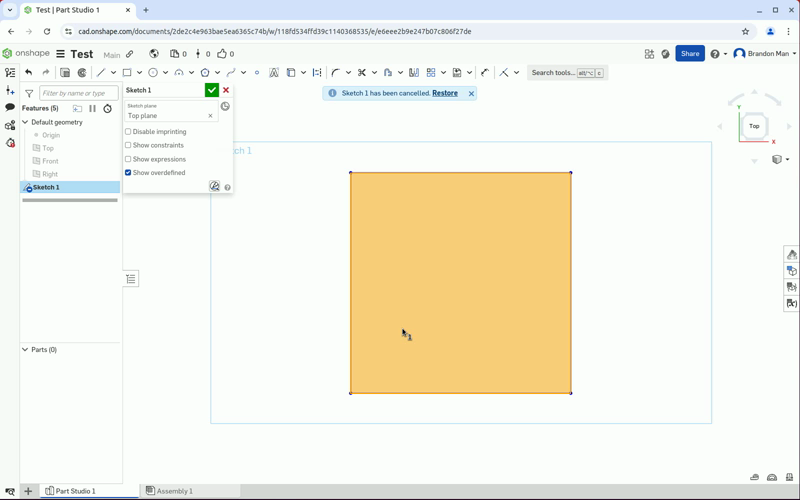
mouse_move(73, 352)
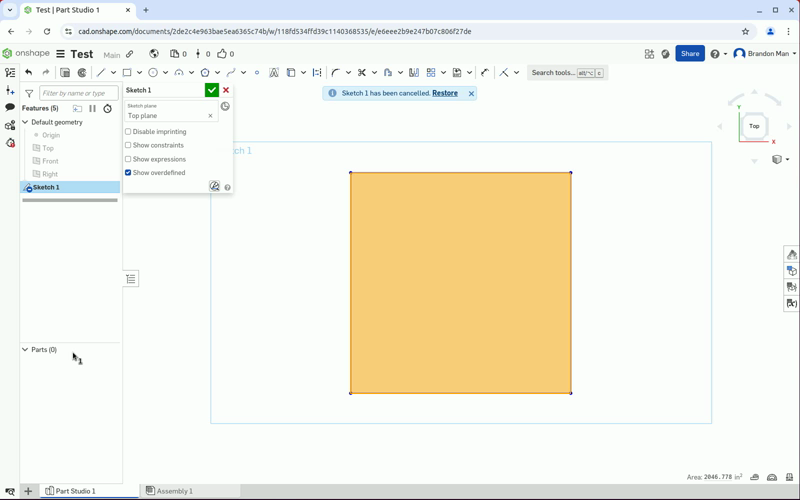
key(shift+y)
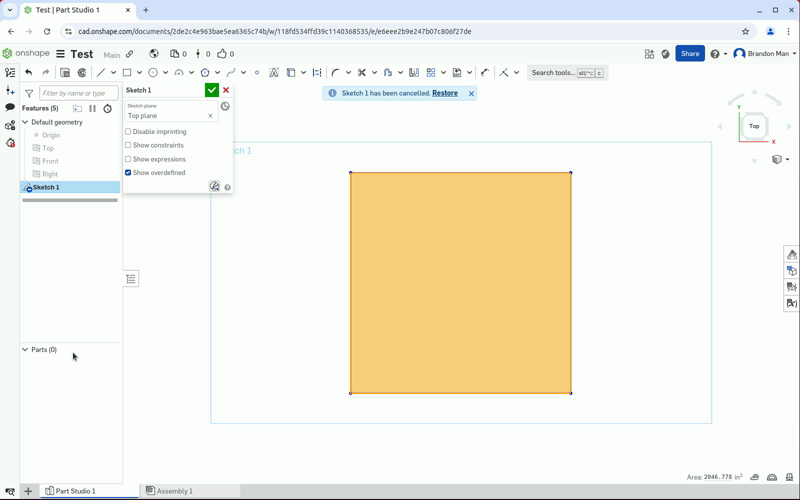
key(shift+e)
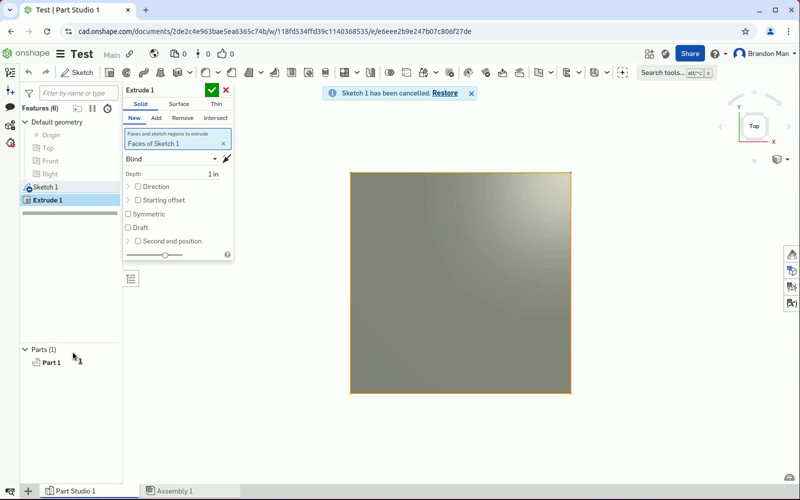
mouse_move(143, 106)
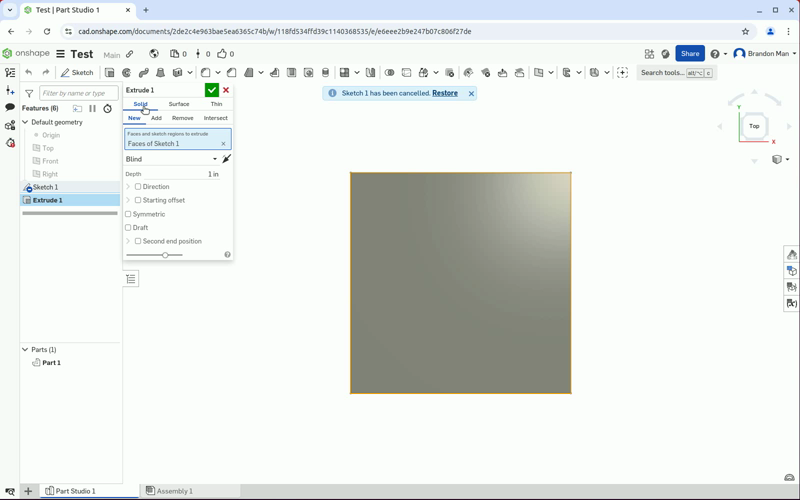
click(143, 106)
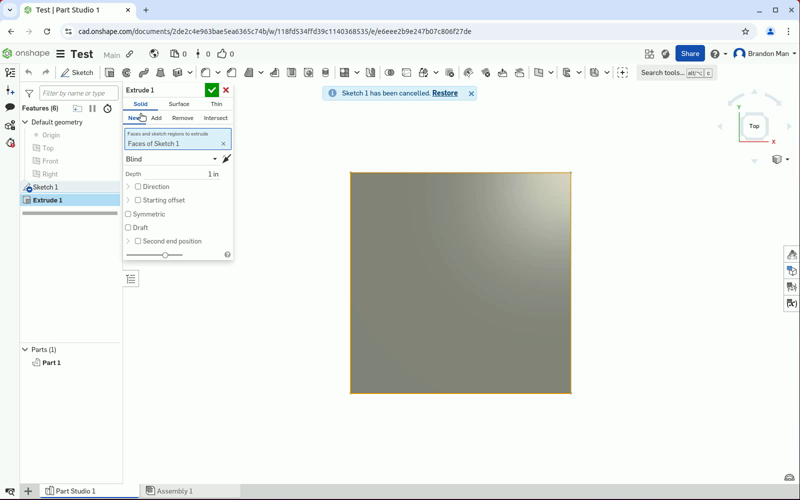
mouse_move(137, 120)
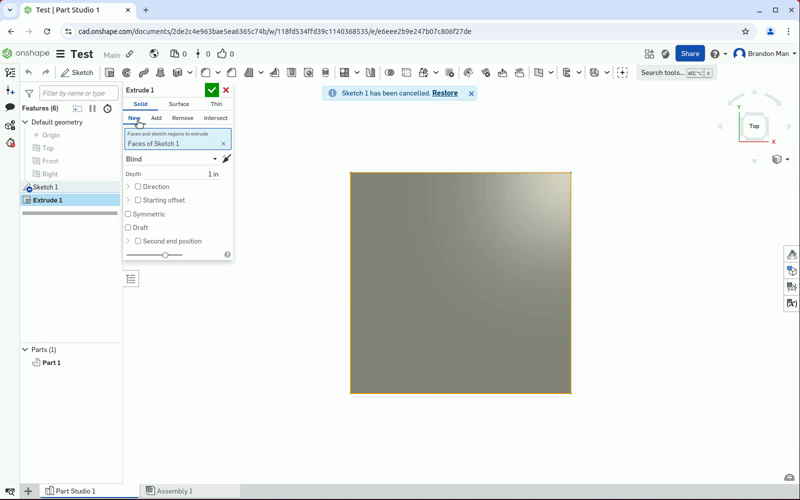
click(137, 120)
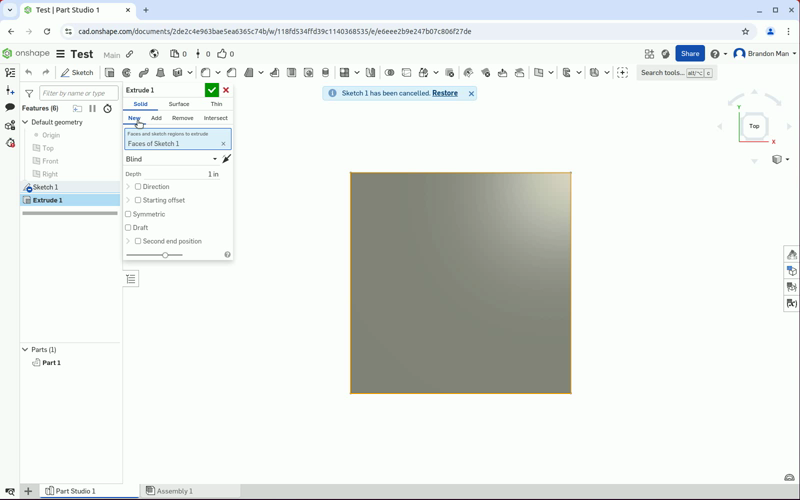
key(tab, 4)
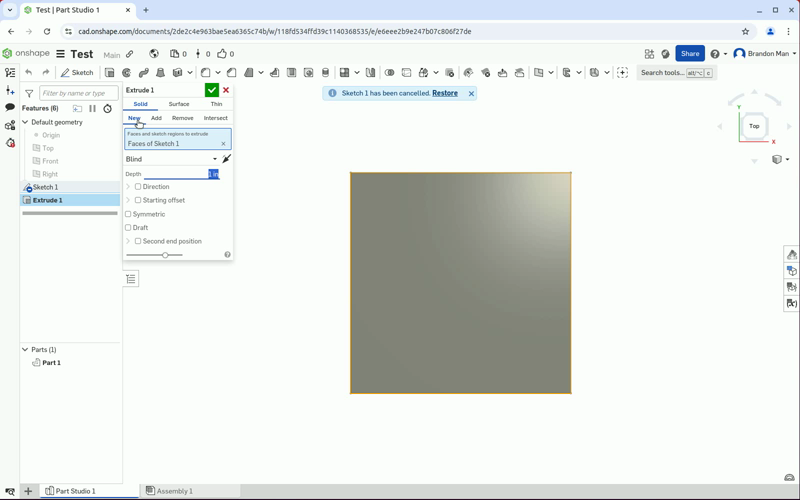
text(23.108)
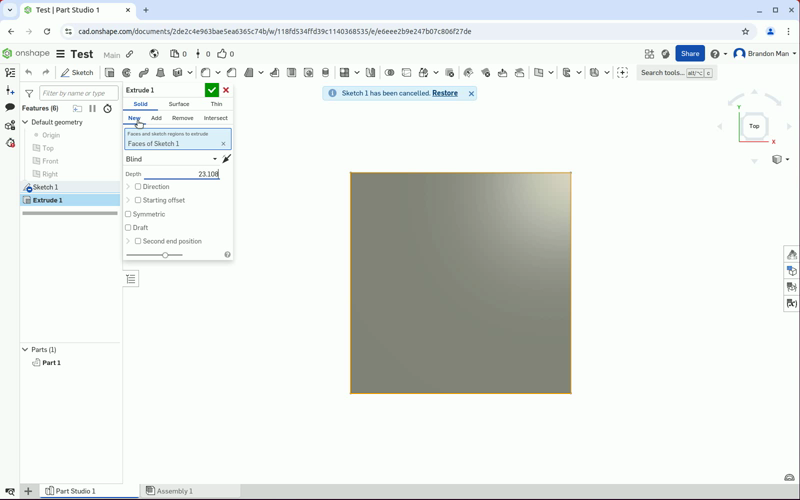
key(enter)
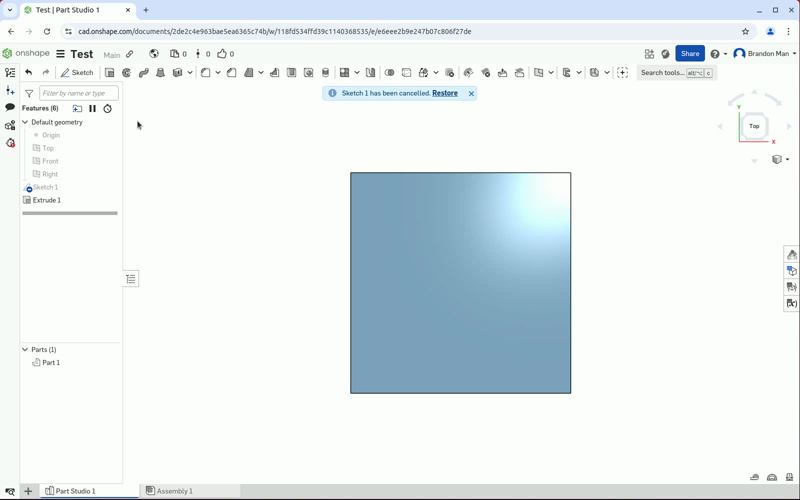
key(shift+h)
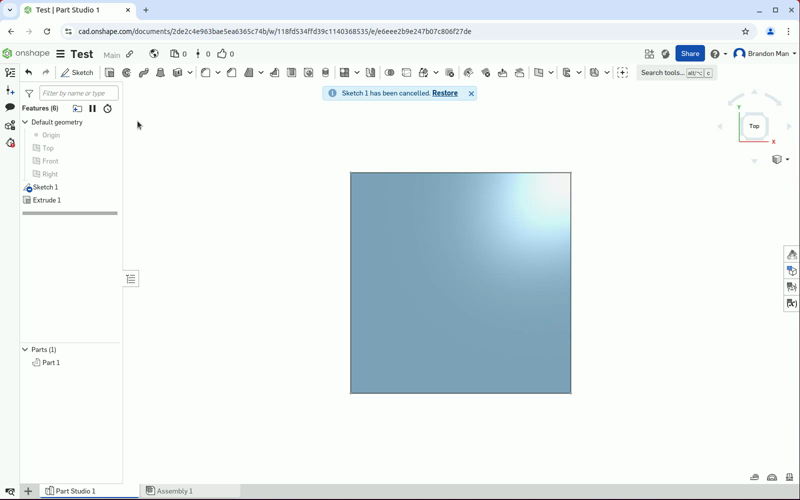
key(shift+h)
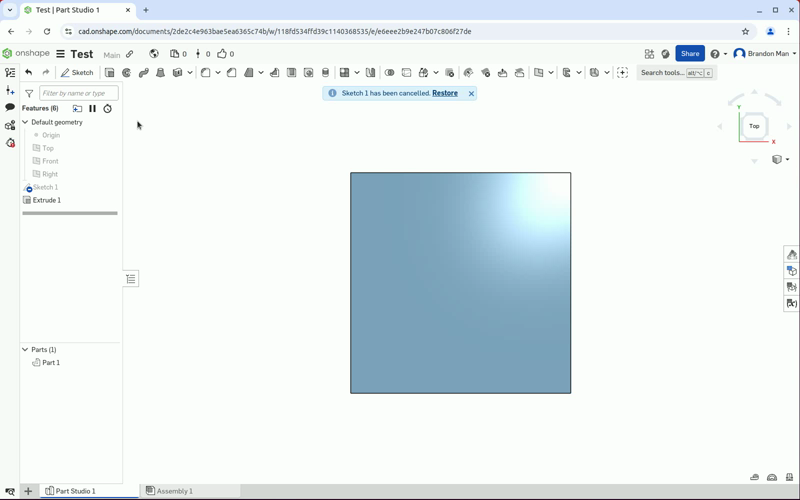
mouse_move(73, 189)
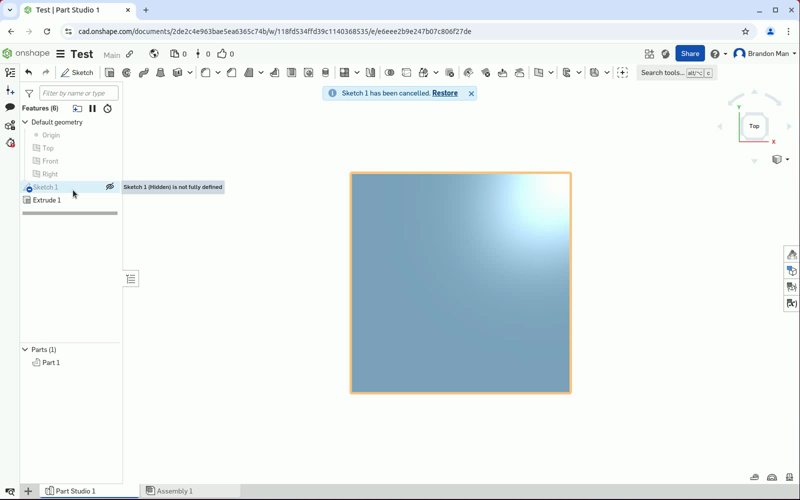
click(73, 189)
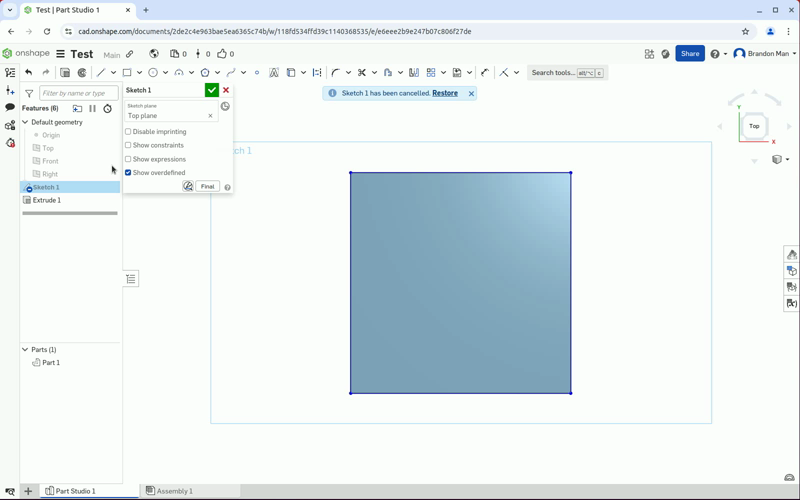
mouse_move(229, 92)
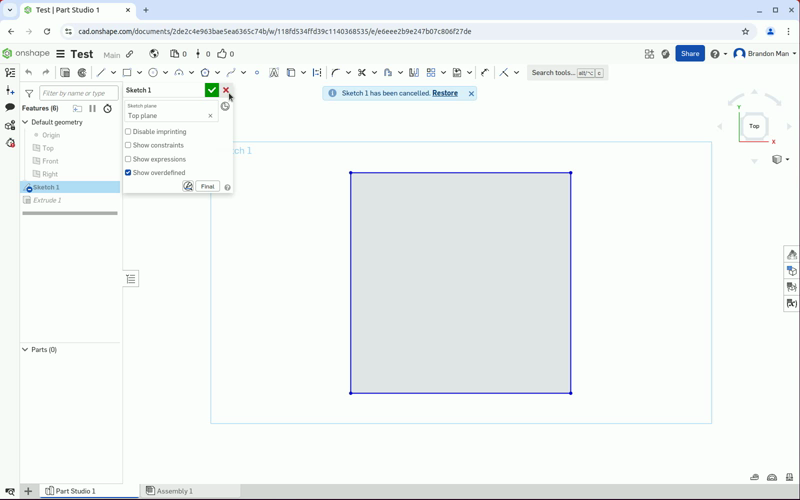
click(229, 92)
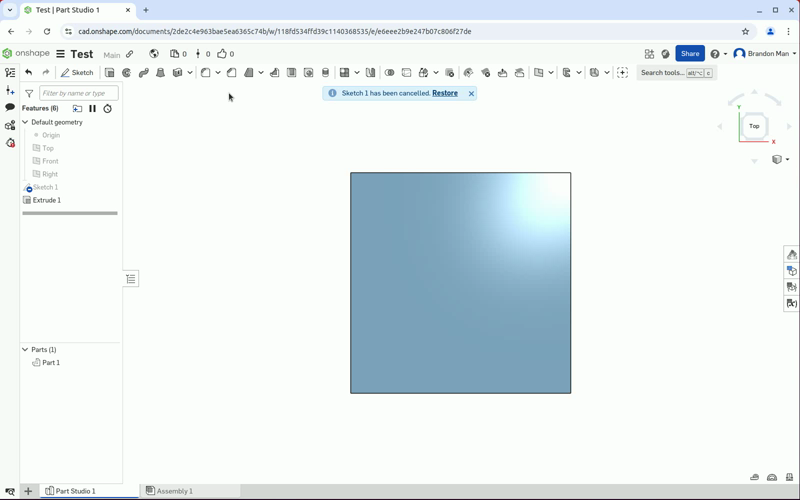
mouse_move(541, 75)
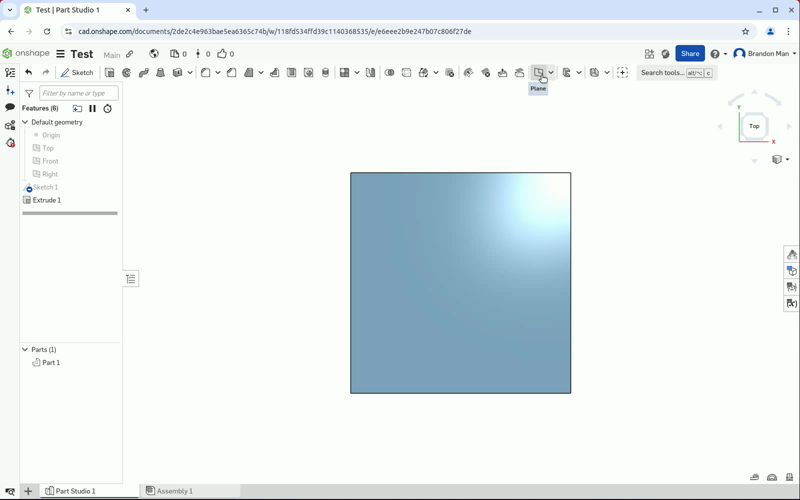
click(541, 75)
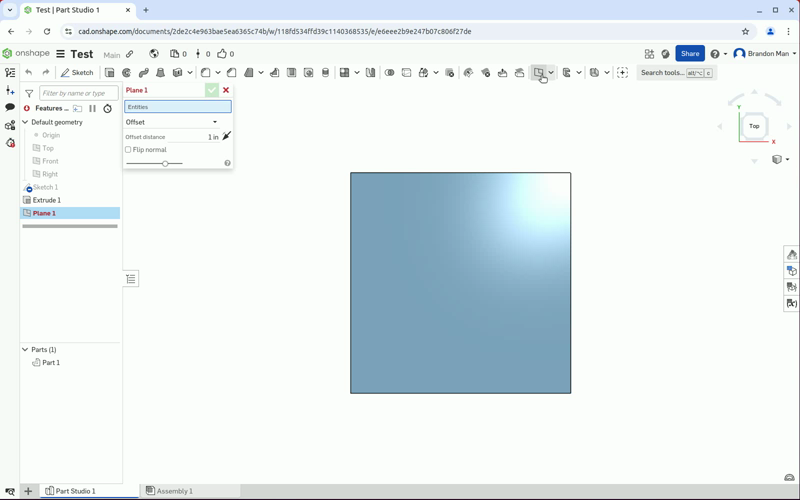
mouse_move(73, 150)
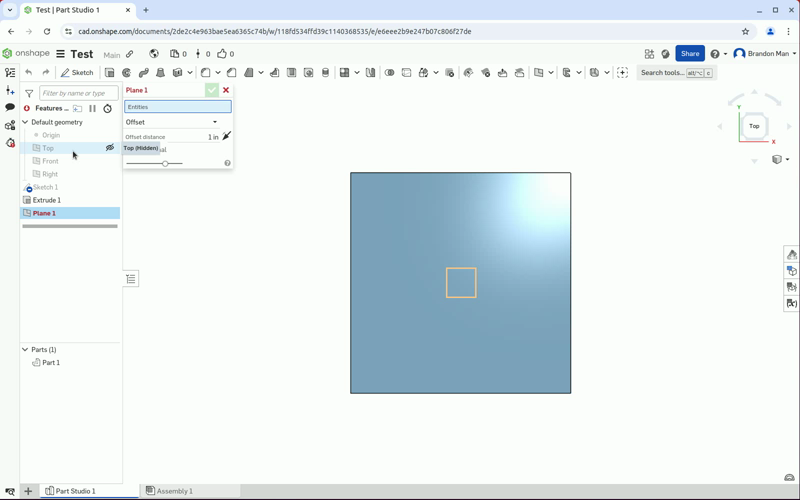
click(73, 150)
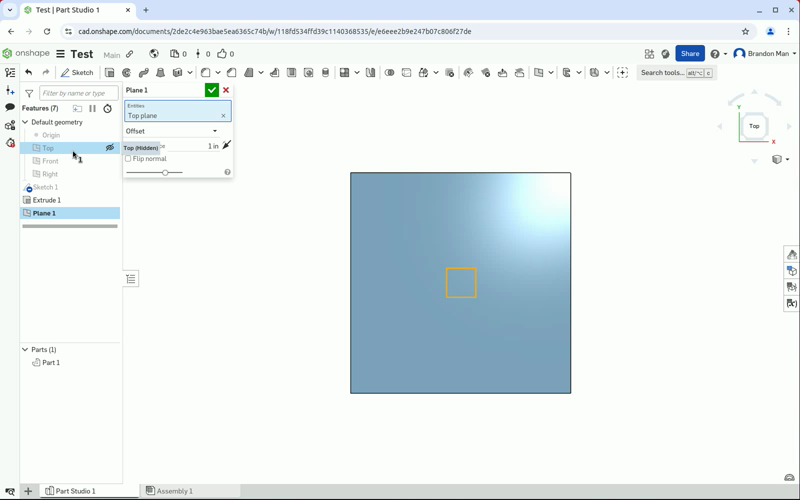
key(tab, 2)
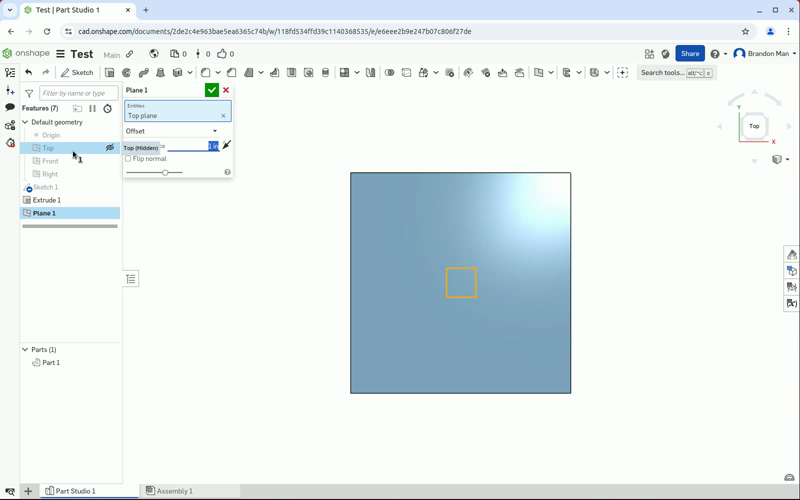
text(23.108)
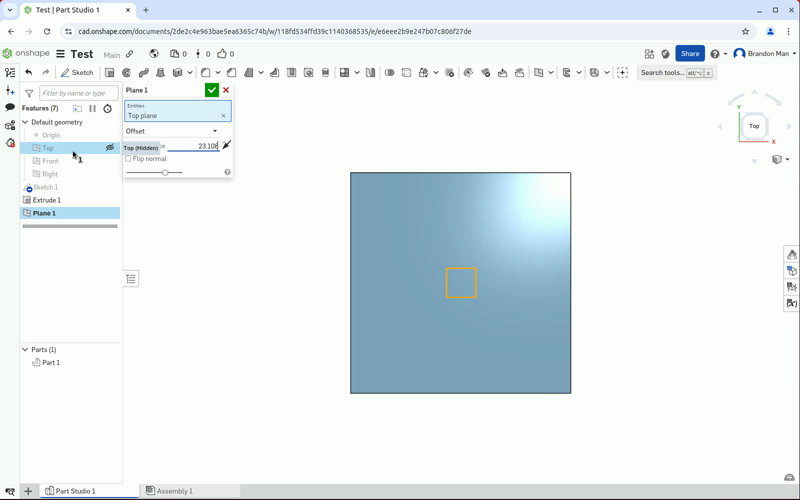
key(enter, 2)
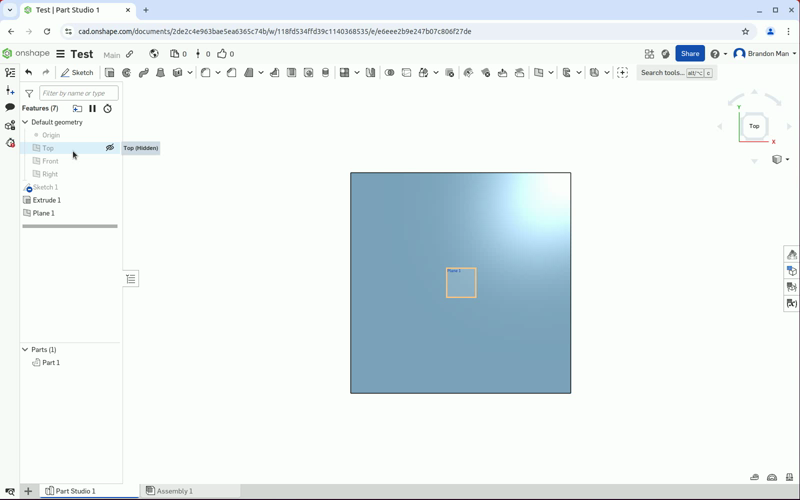
key(shift+s)
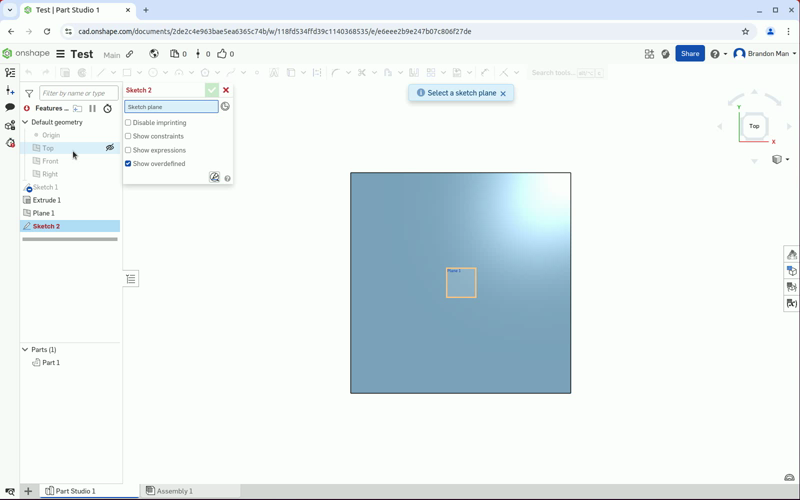
mouse_move(73, 215)
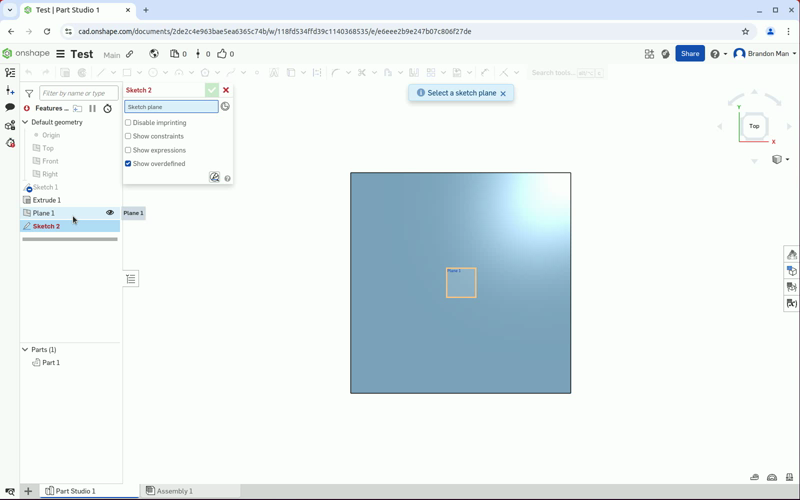
click(73, 215)
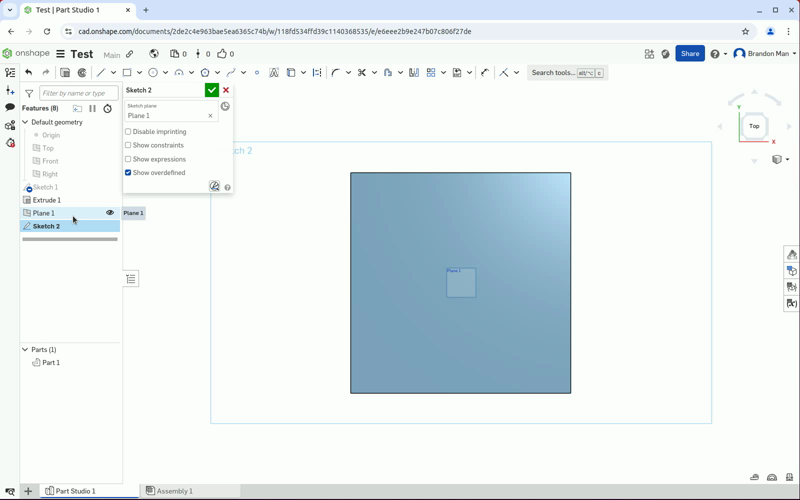
mouse_move(73, 352)
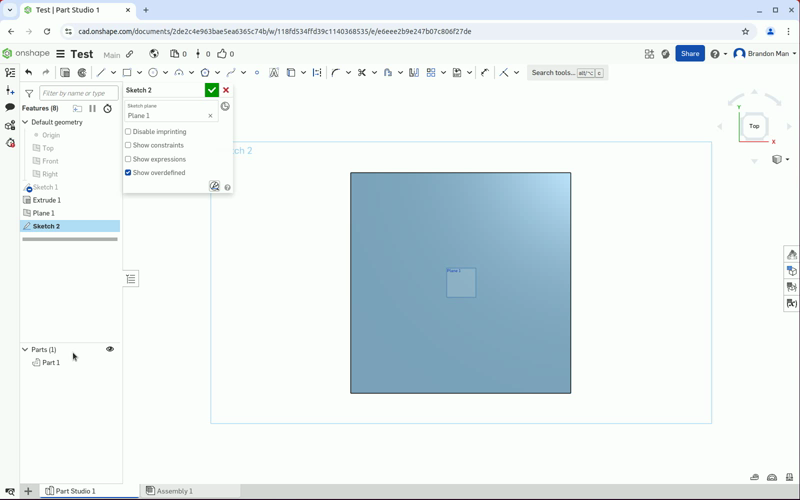
key(y)
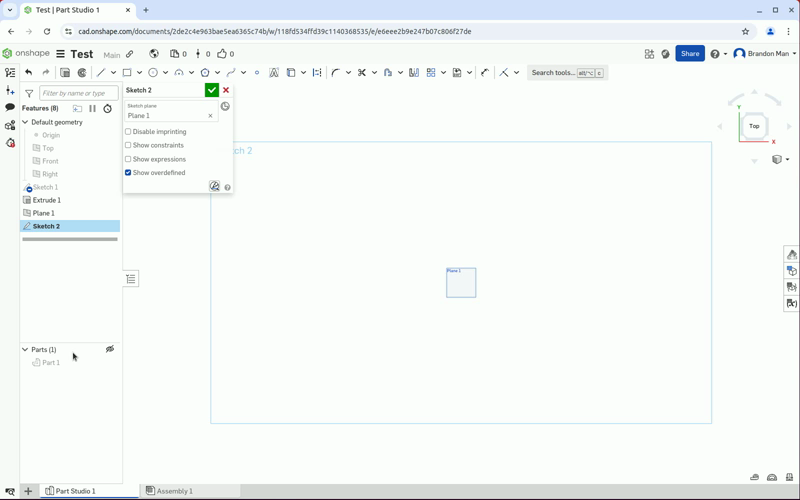
key(c)
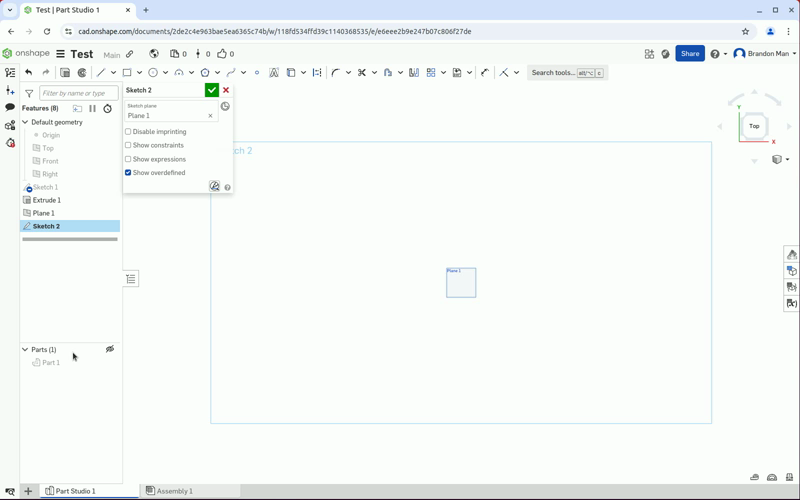
key_down(shift)
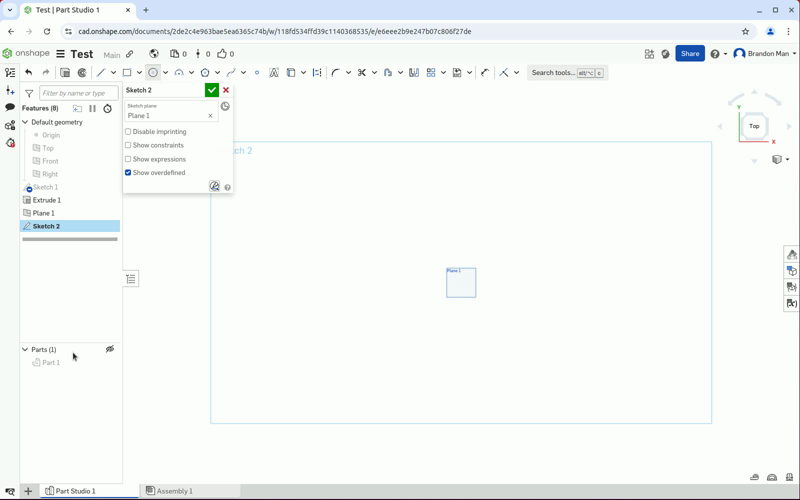
mouse_move(461, 282)
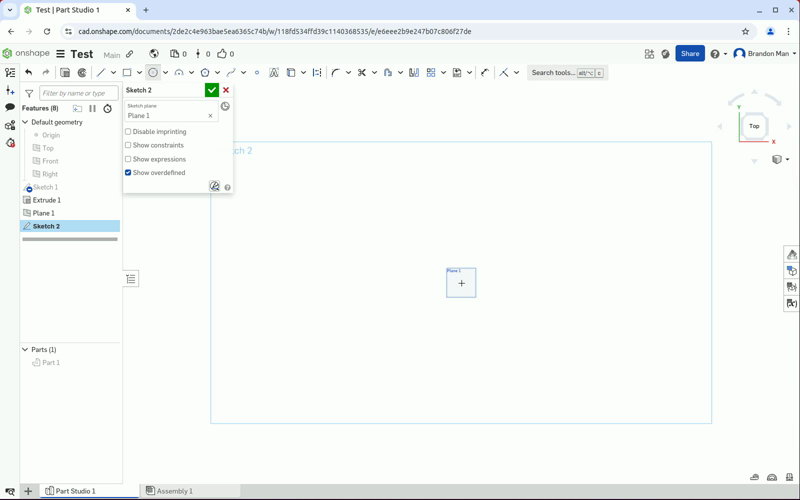
click(461, 282)
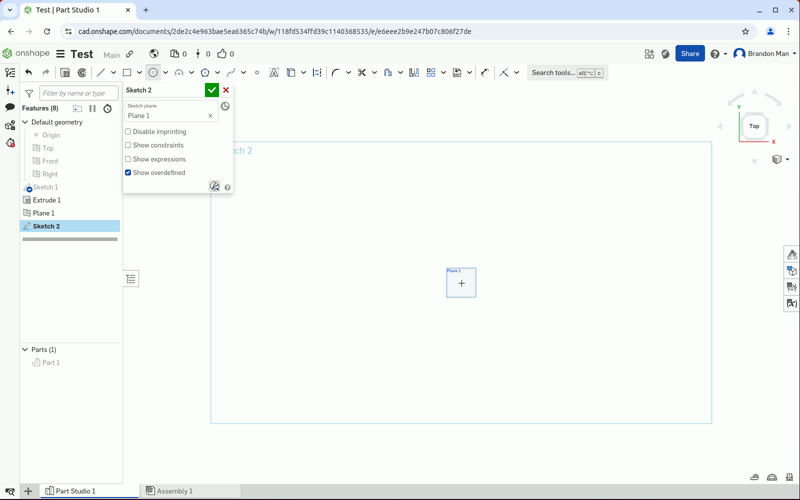
key_up(shift)
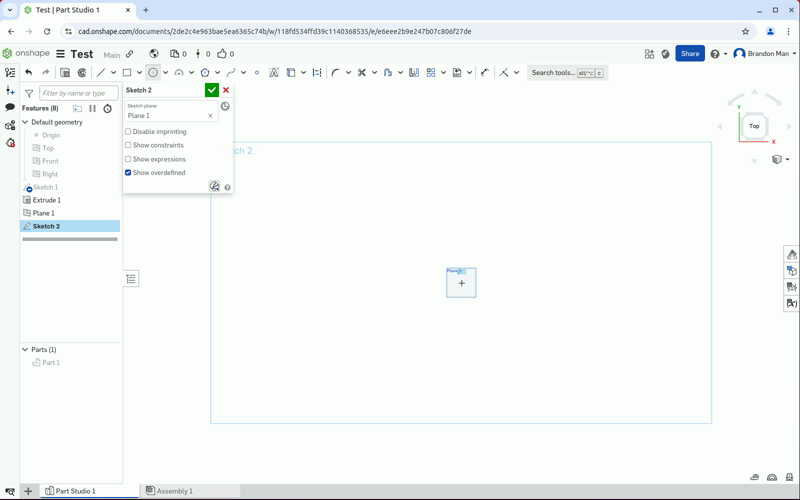
mouse_move(537, 282)
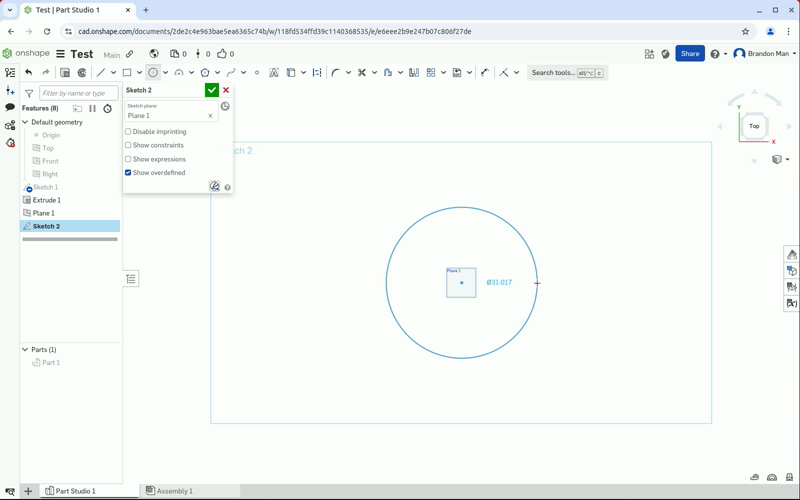
click(537, 282)
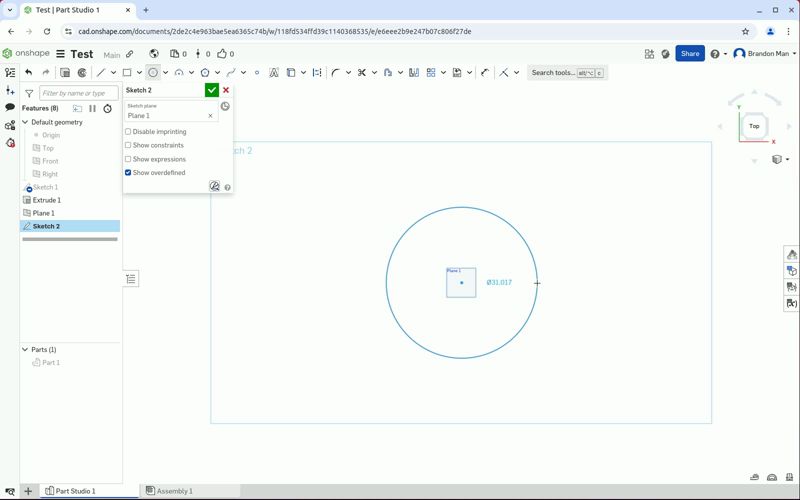
key(esc)
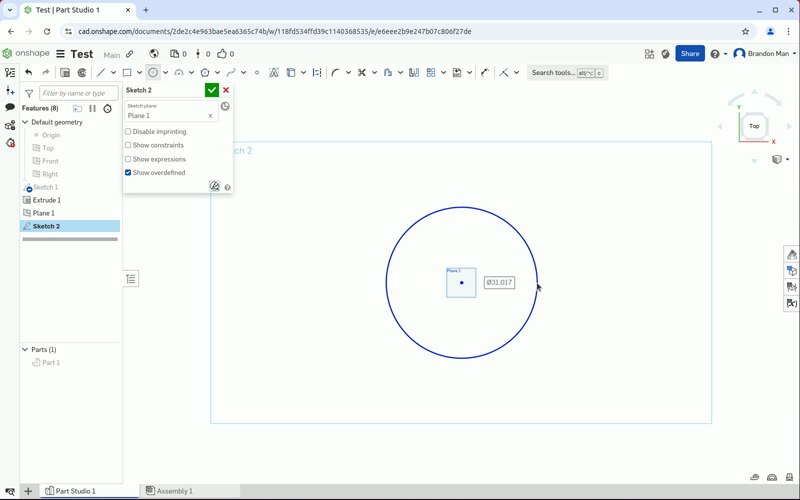
mouse_move(452, 292)
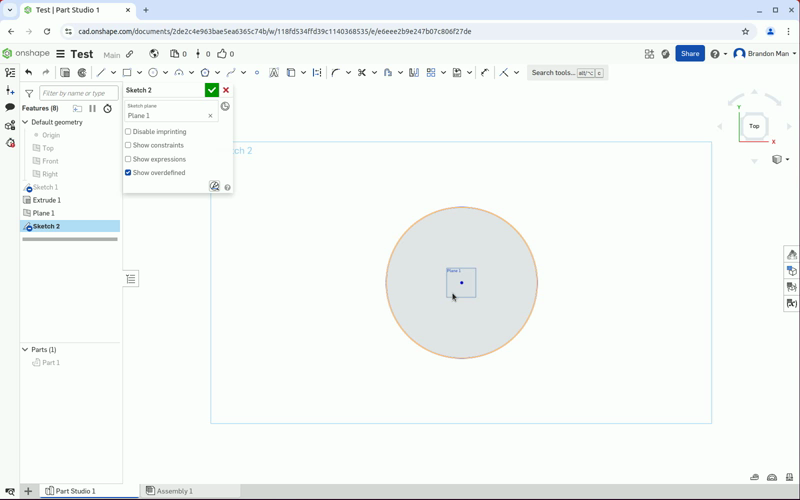
click(452, 292)
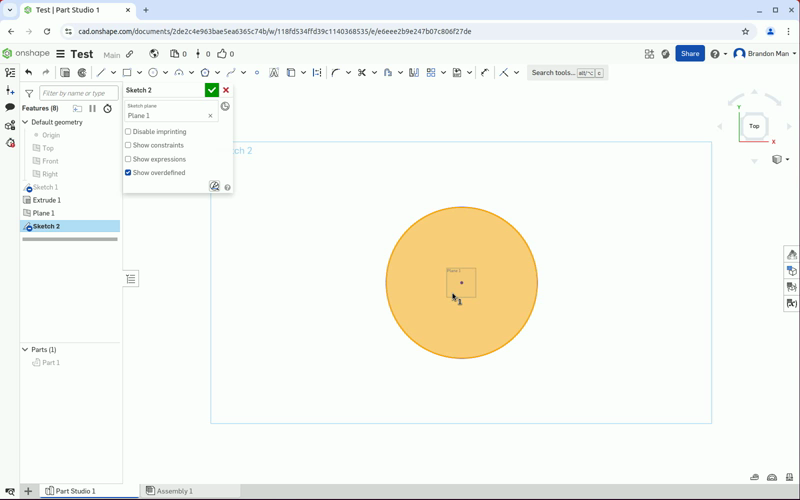
mouse_move(73, 352)
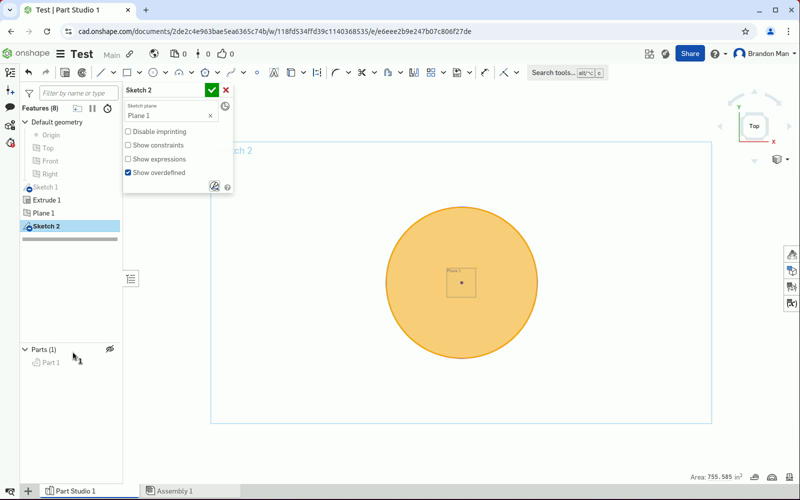
key(shift+y)
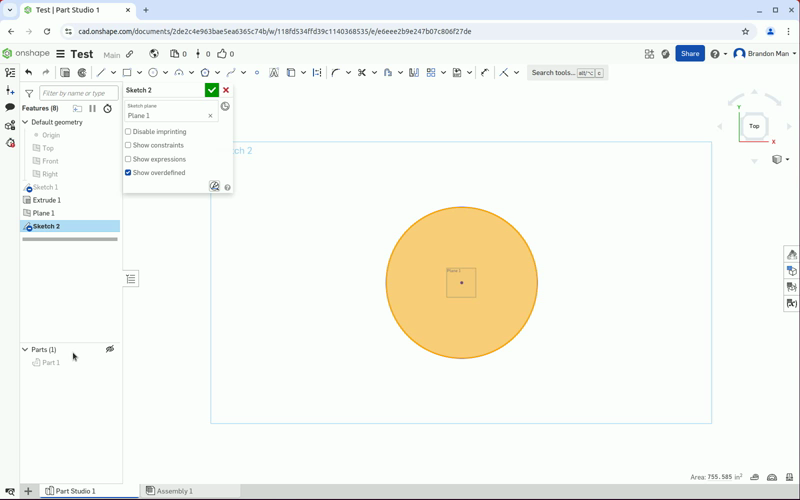
key(shift+e)
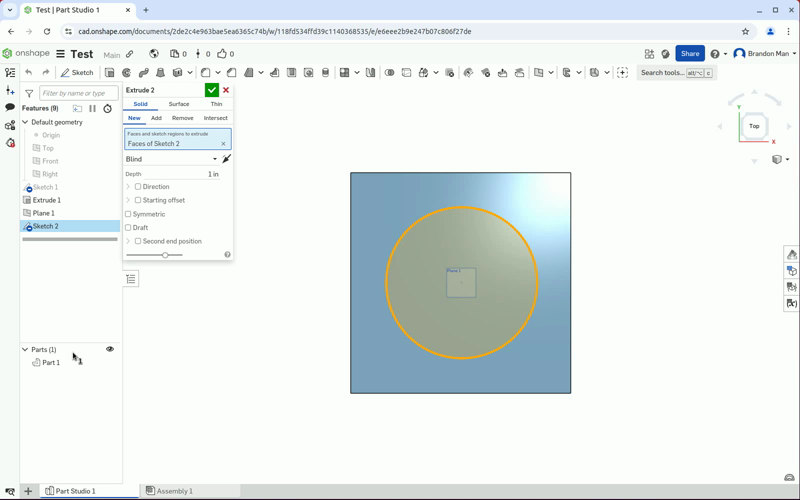
mouse_move(143, 106)
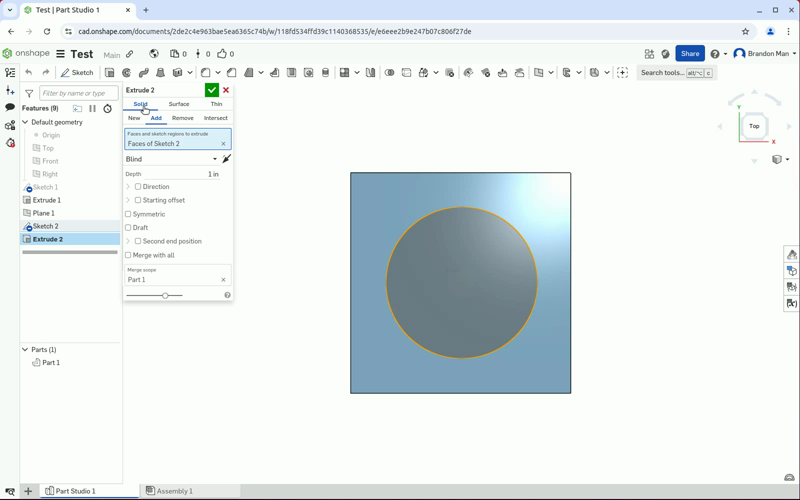
click(143, 106)
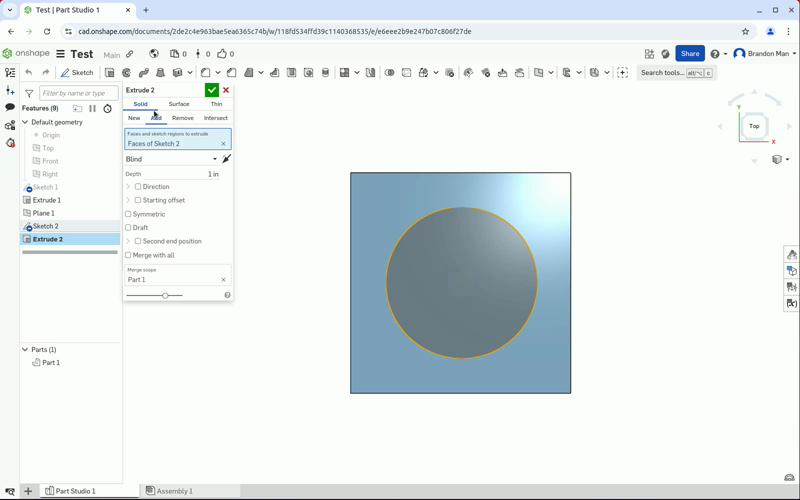
mouse_move(186, 120)
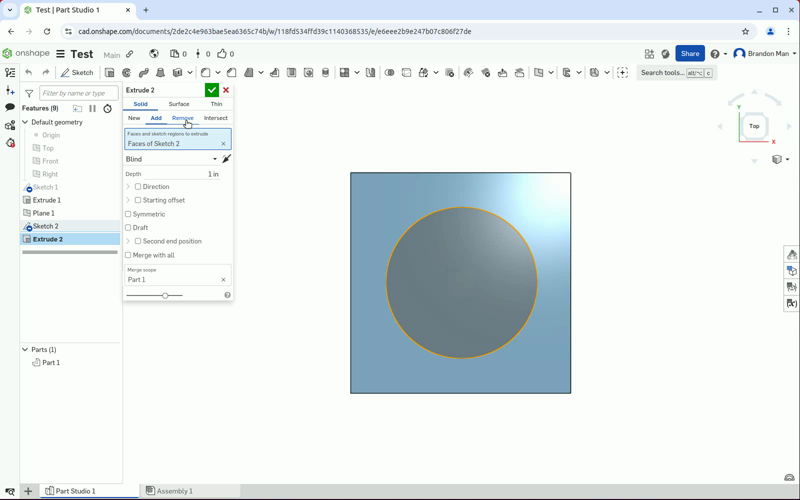
click(186, 120)
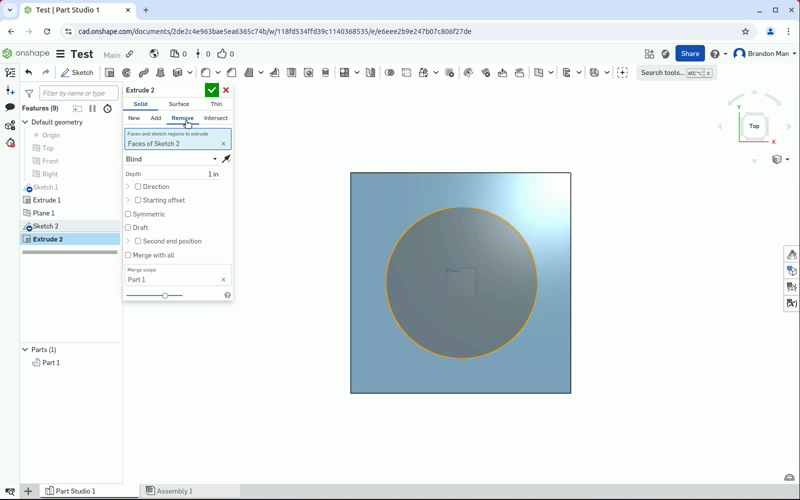
key(tab, 4)
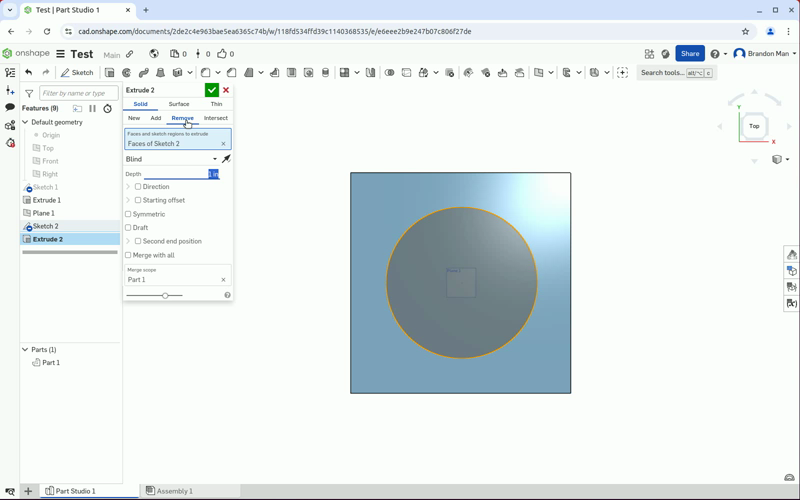
text(23.108)
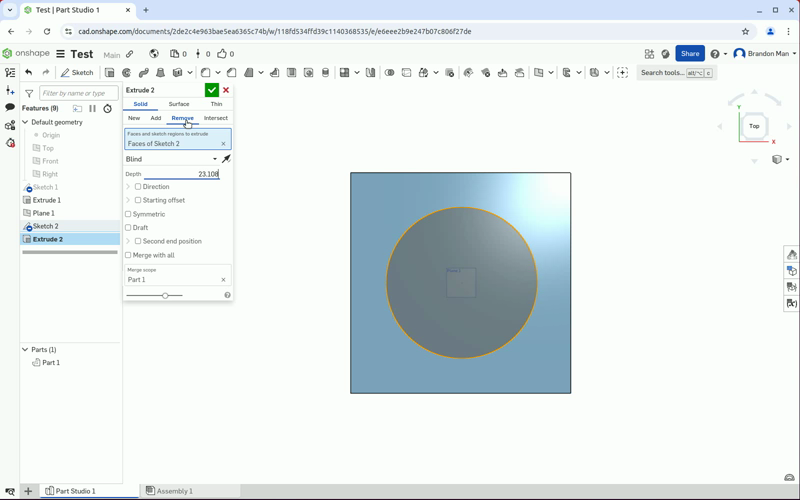
key(tab, 6)
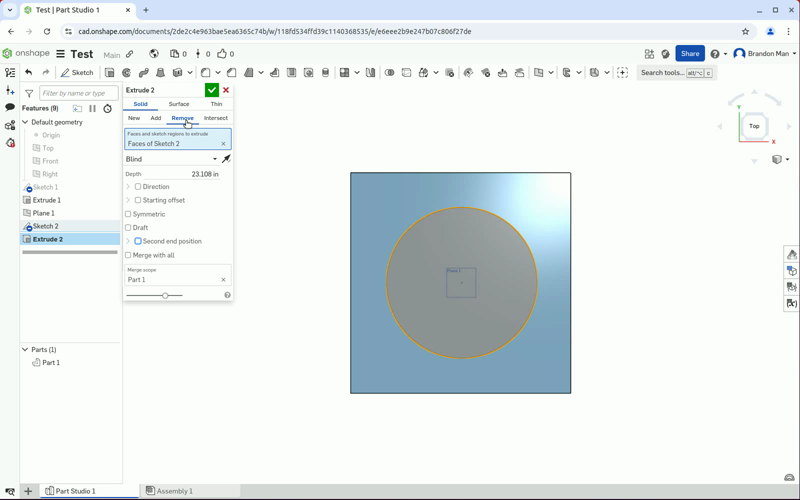
key(space)
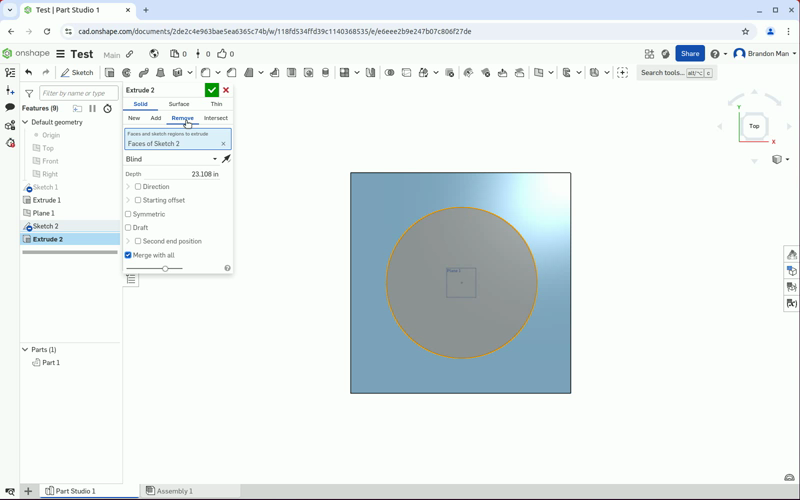
key(enter)
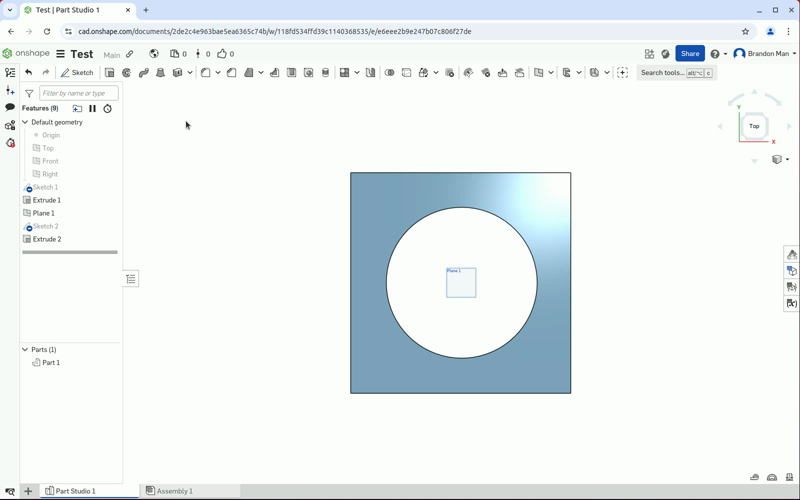
key(shift+h)
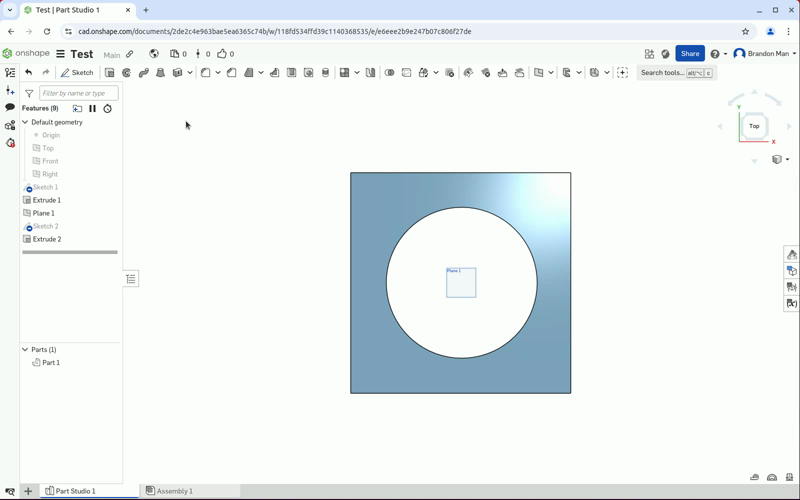
key(shift+h)
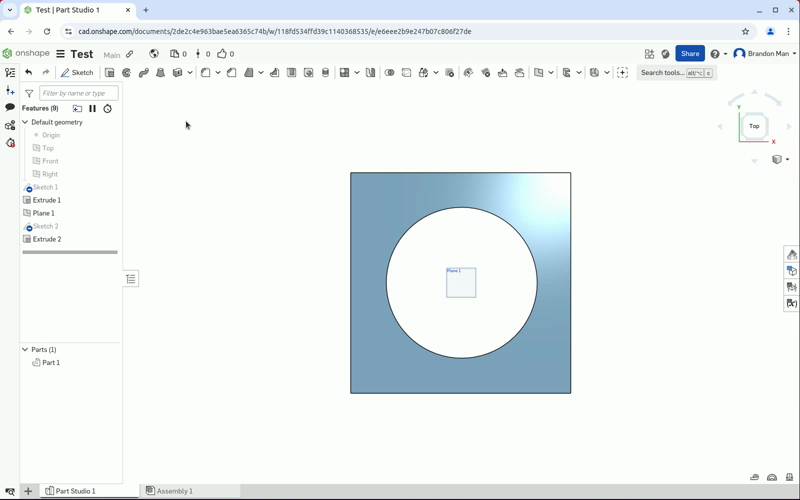
key(shift+7)
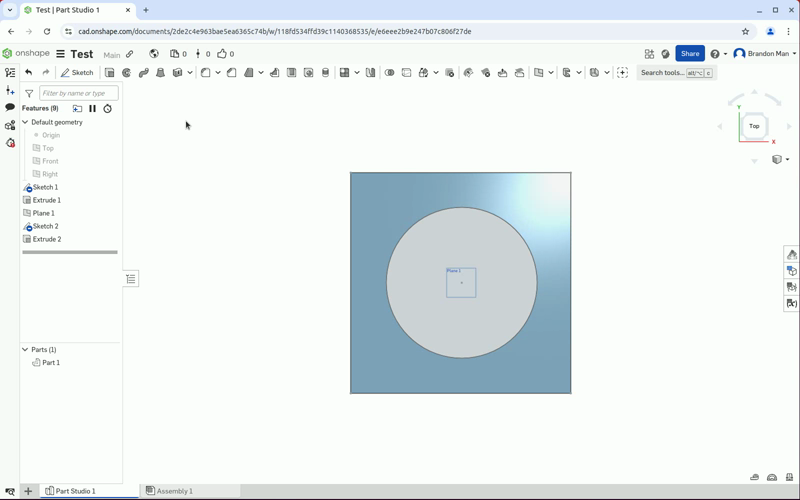
key(up, 3)
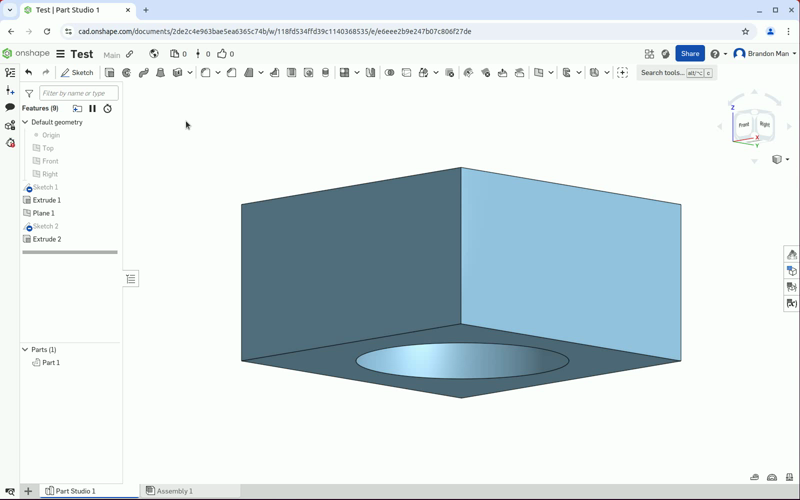
key(left, 3)
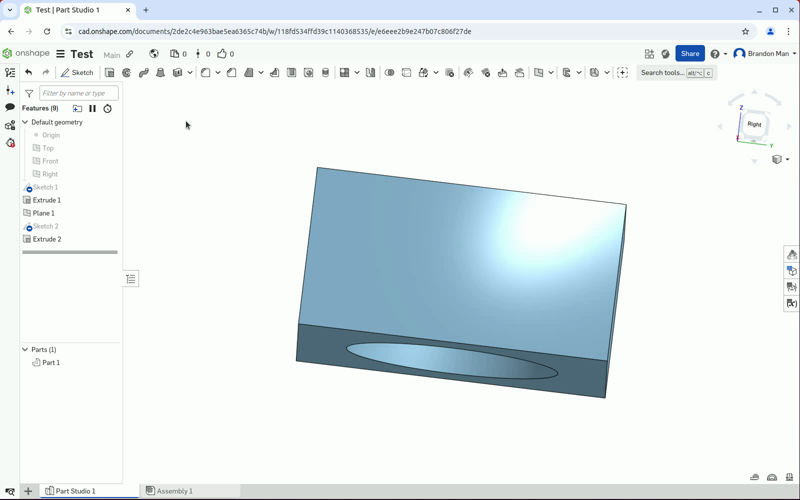
key(right, 3)
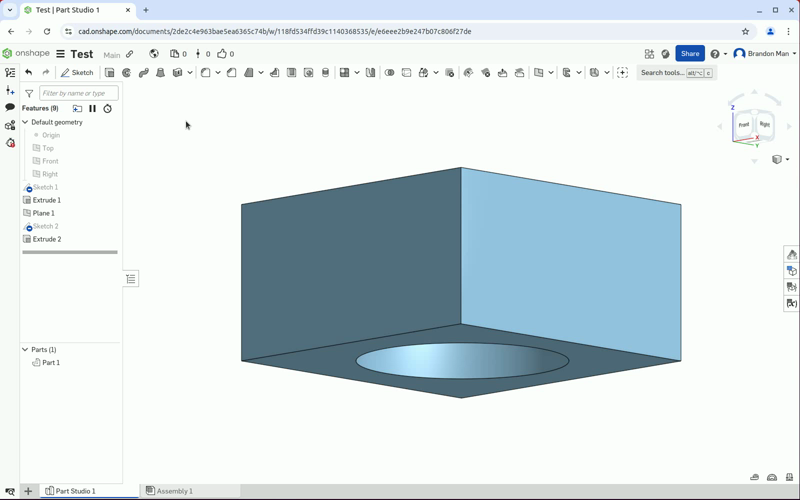
key(down, 3)
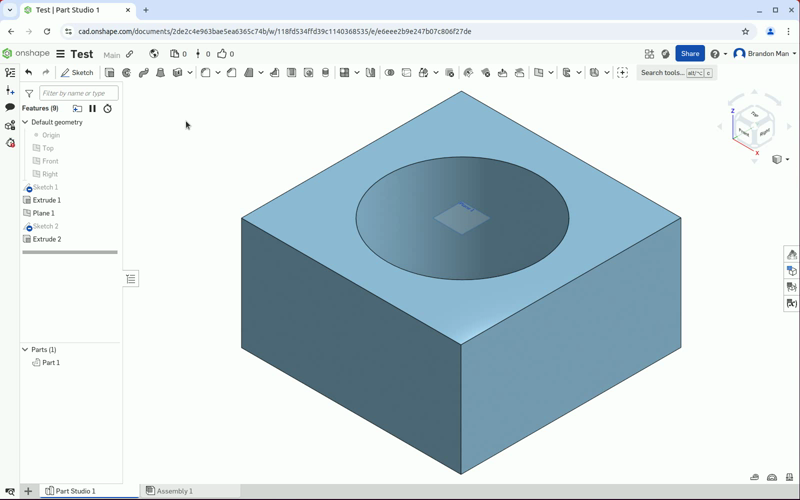
mouse_move(73, 189)
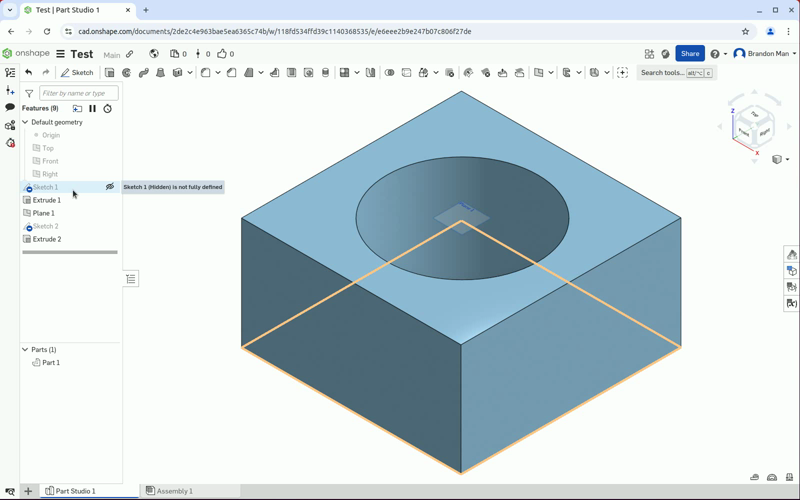
click(73, 189)